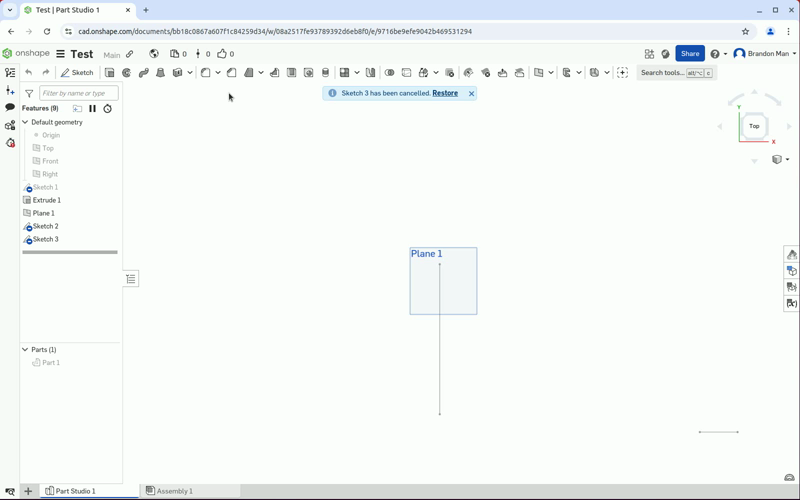
key(shift+h)
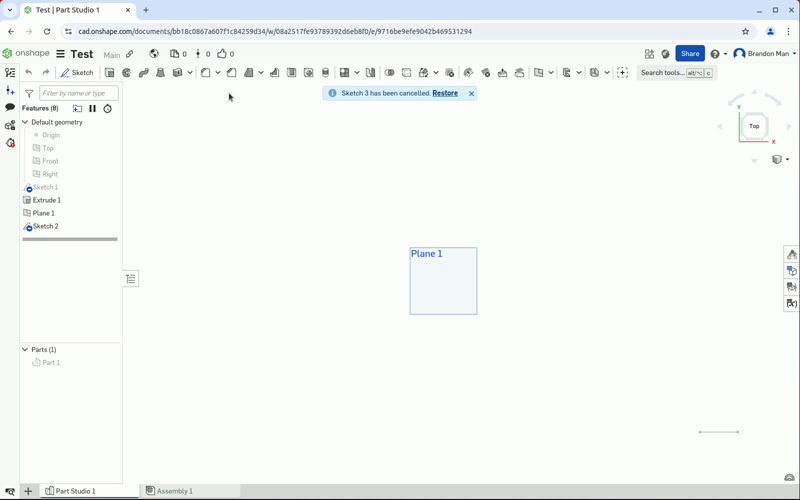
key(shift+s)
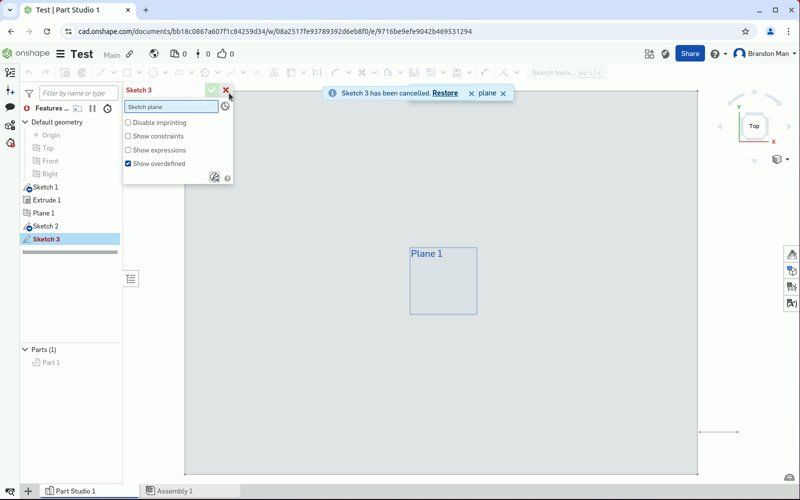
mouse_move(73, 150)
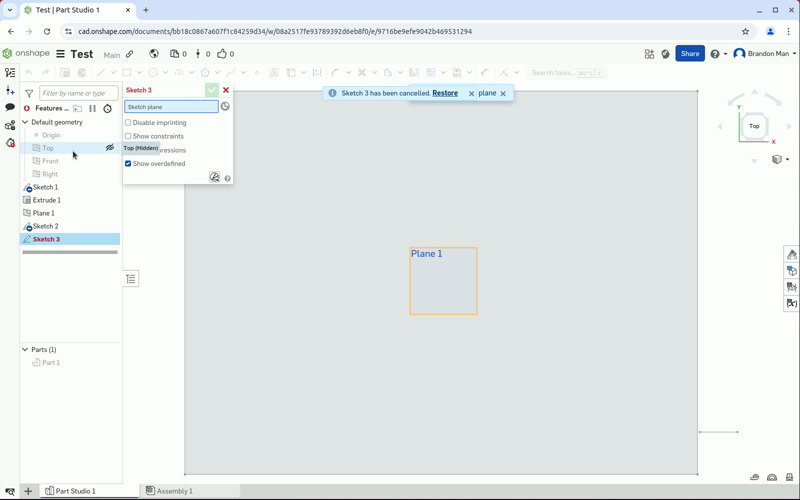
click(73, 150)
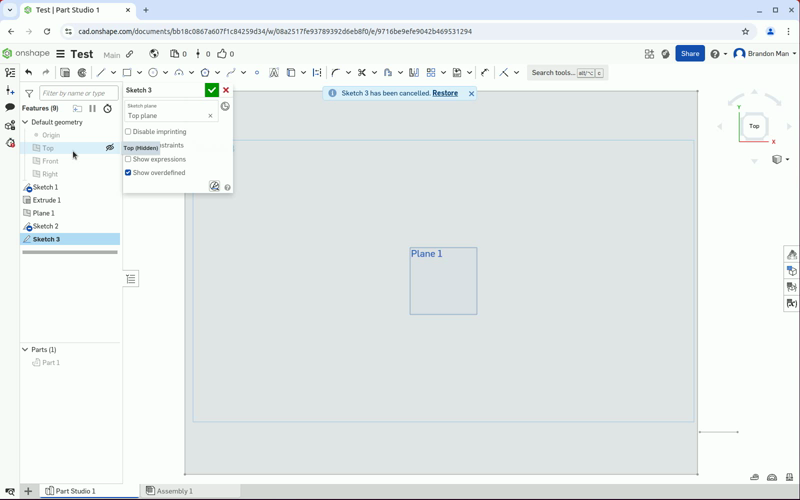
mouse_move(73, 352)
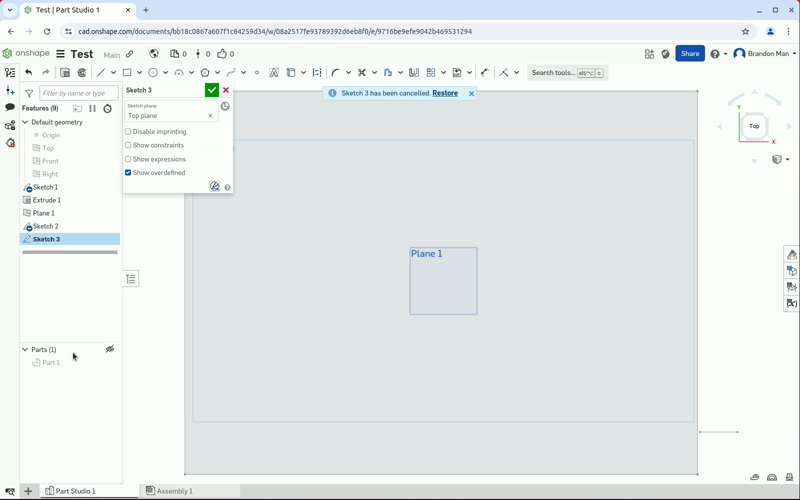
key(y)
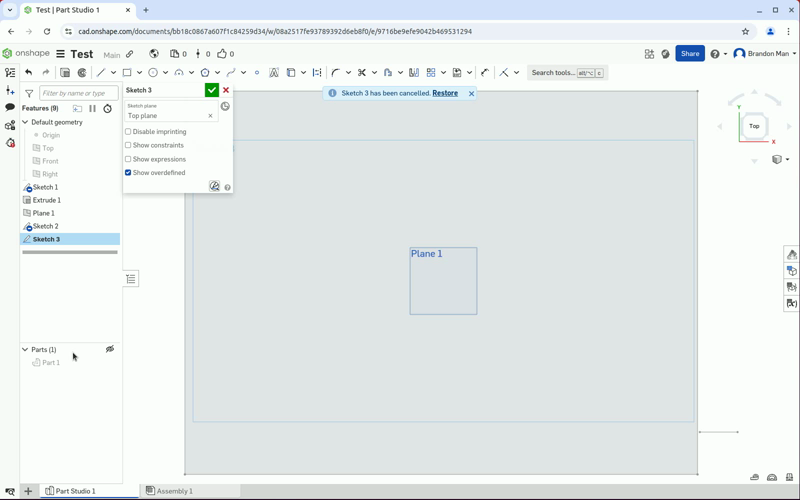
key(l)
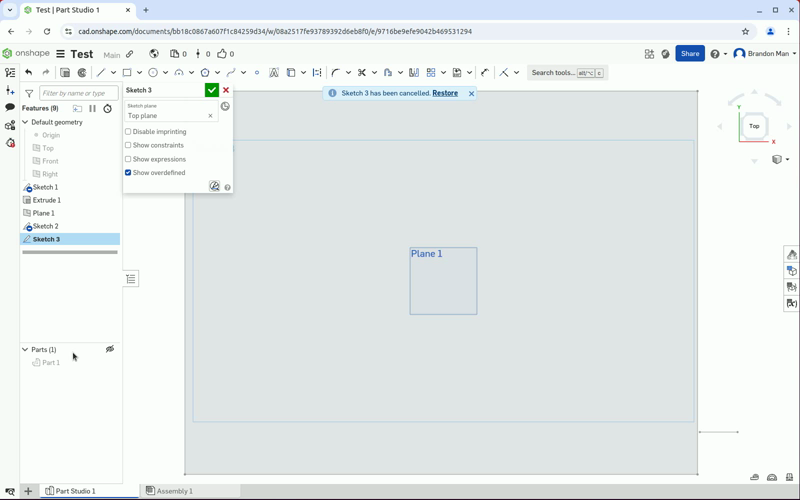
key_down(shift)
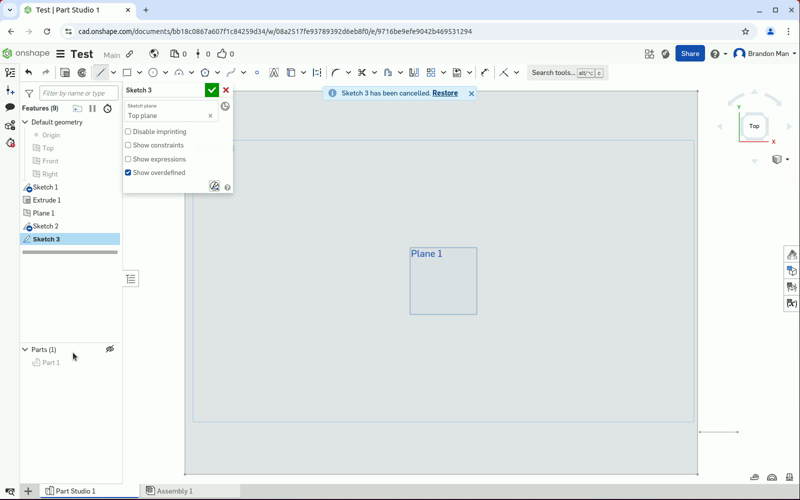
mouse_move(348, 315)
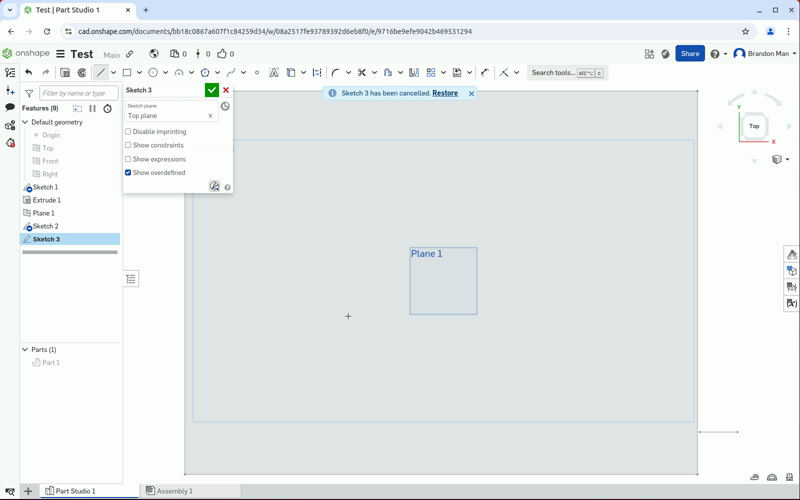
click(348, 315)
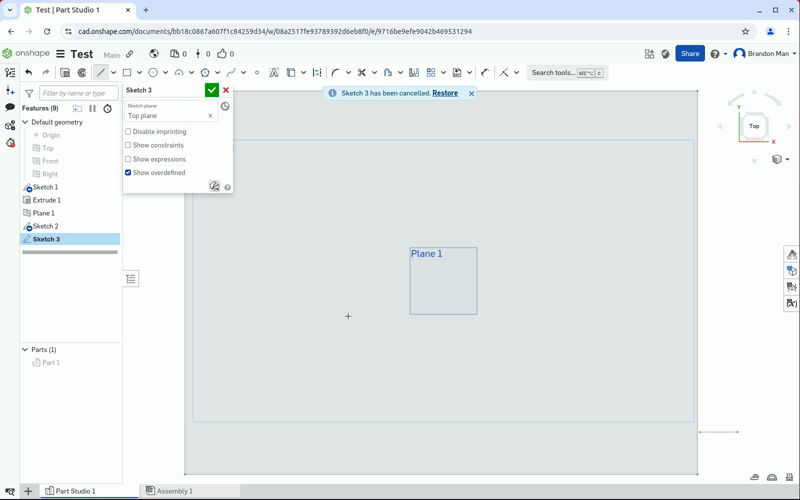
key_up(shift)
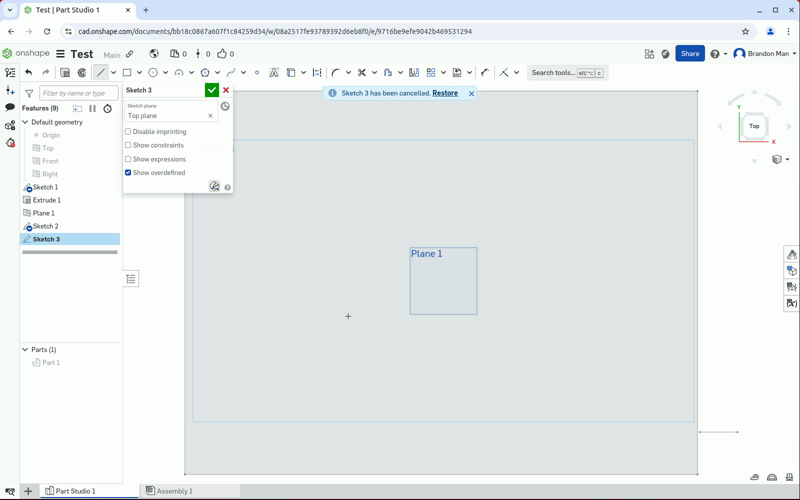
key_down(shift)
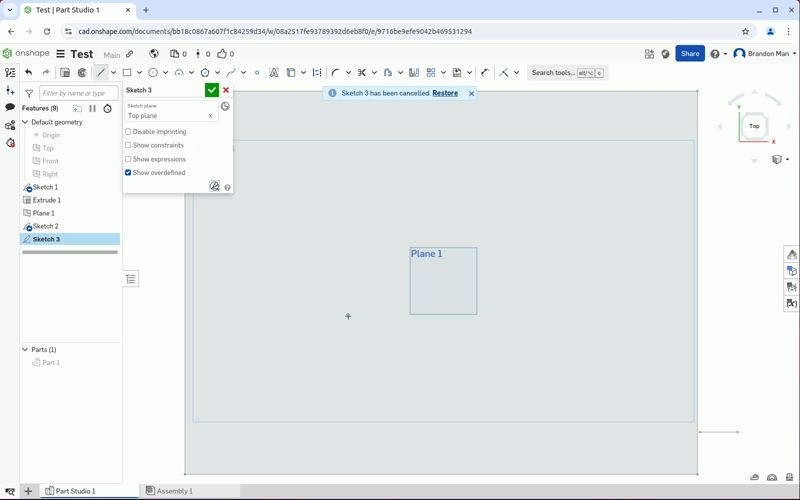
mouse_move(569, 315)
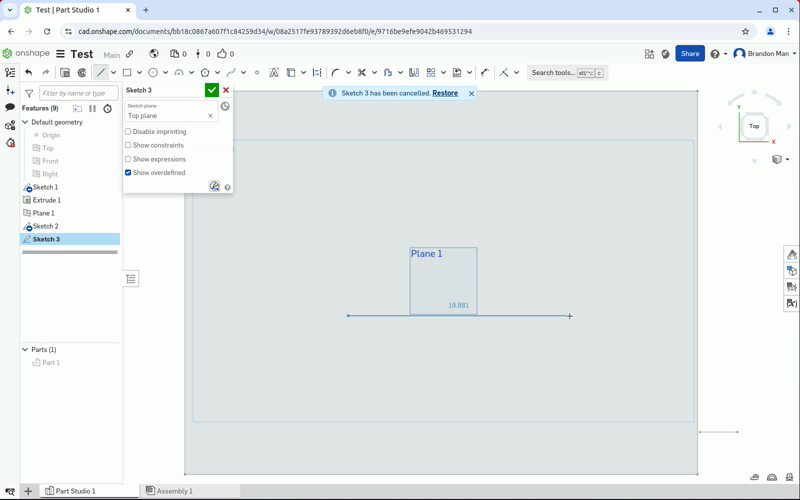
click(569, 315)
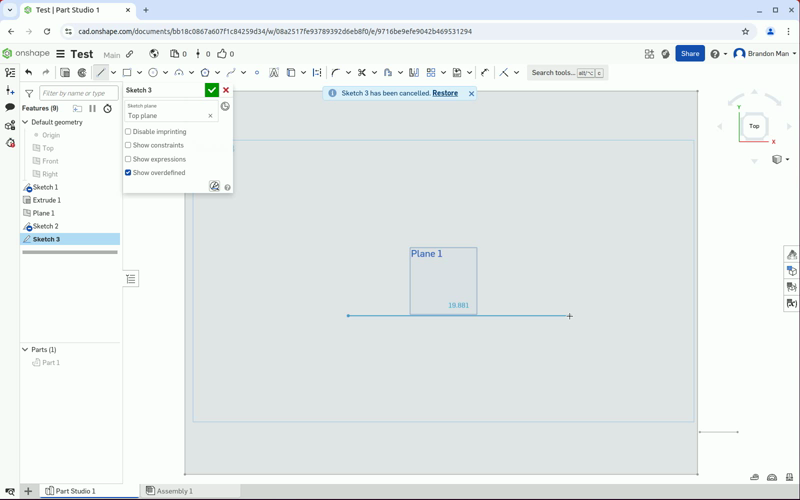
key_up(shift)
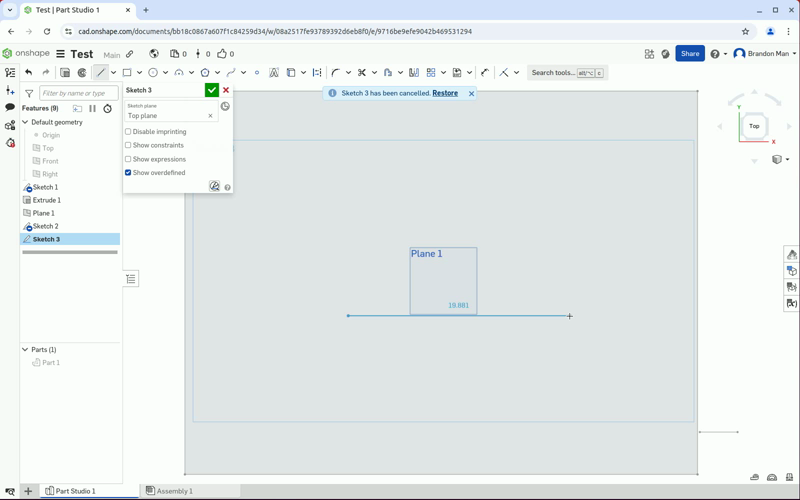
key_down(shift)
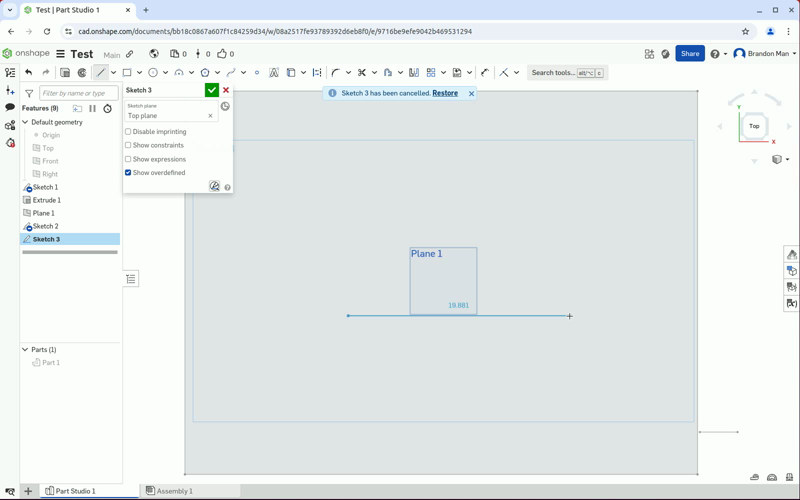
mouse_move(569, 243)
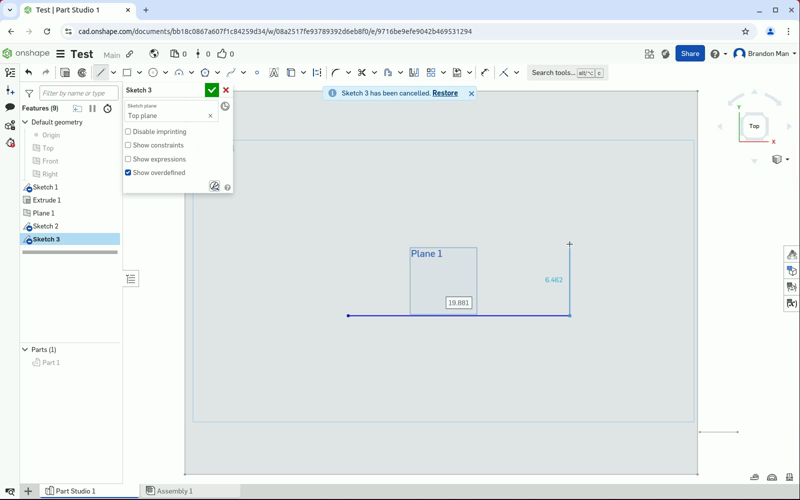
click(569, 243)
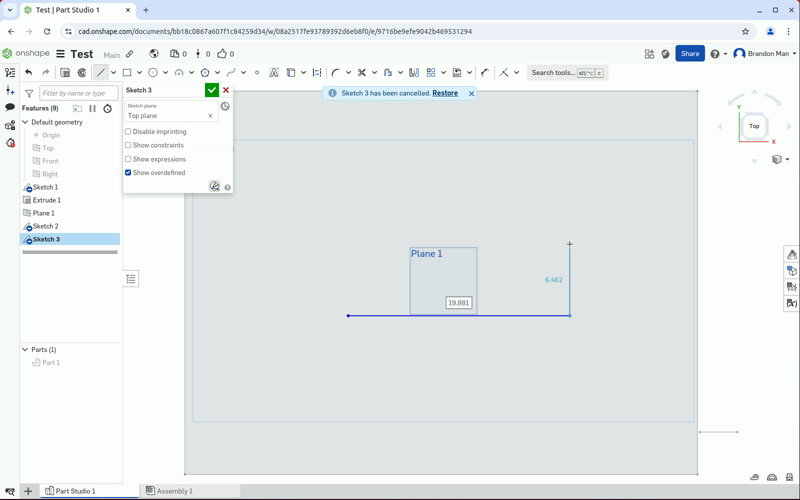
key_up(shift)
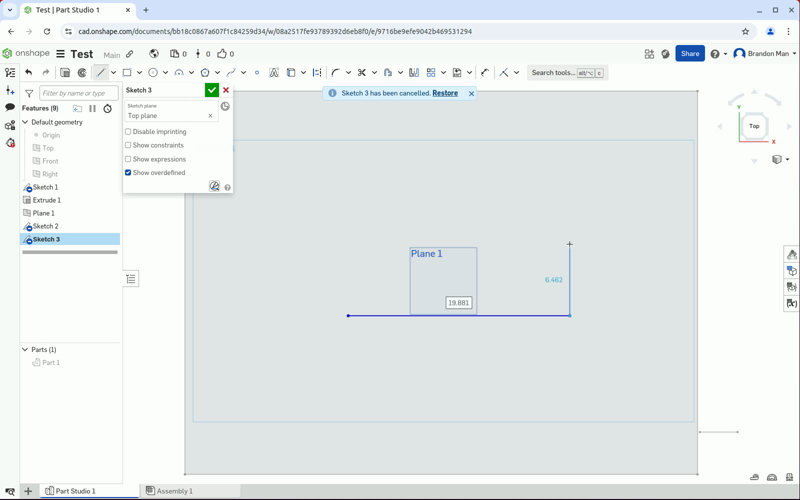
key_down(shift)
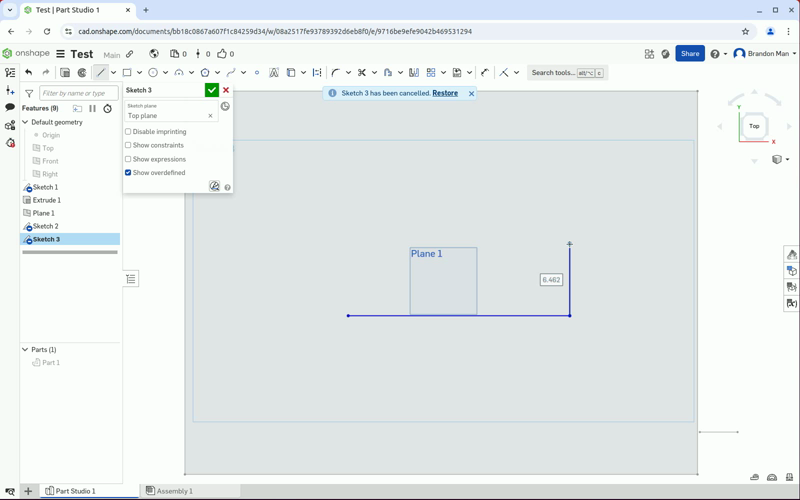
mouse_move(348, 243)
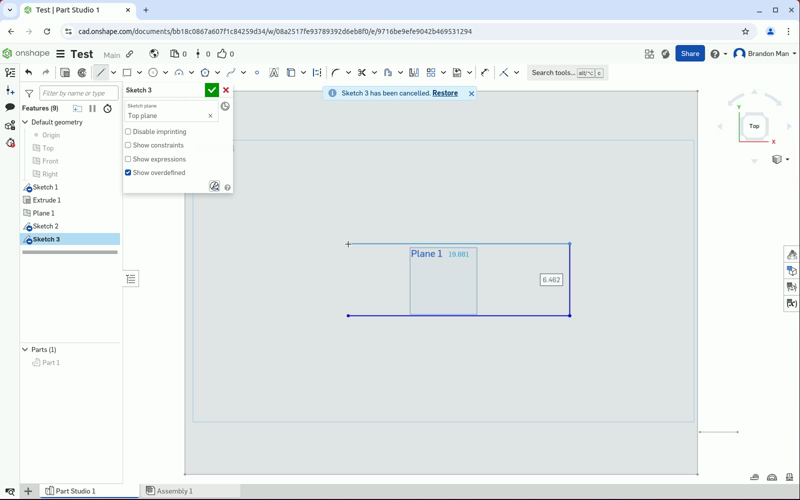
click(348, 243)
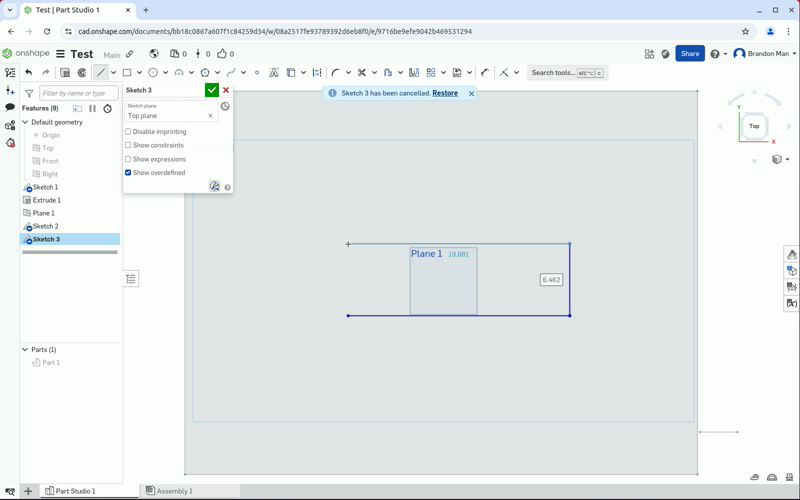
key_up(shift)
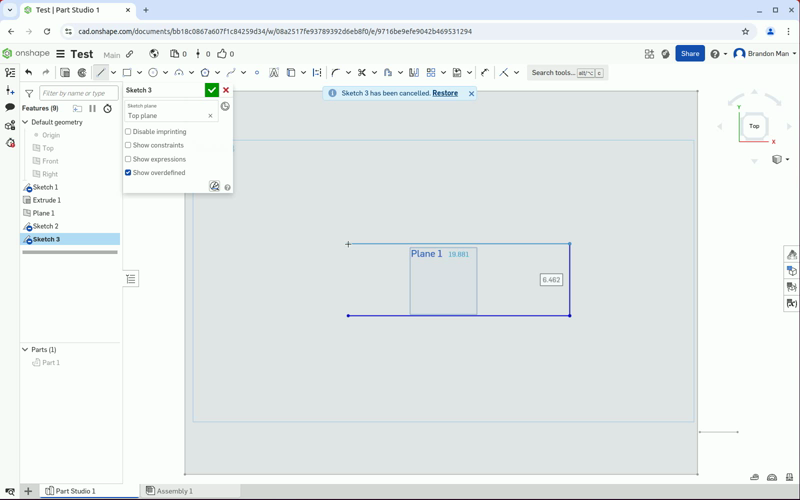
key_down(shift)
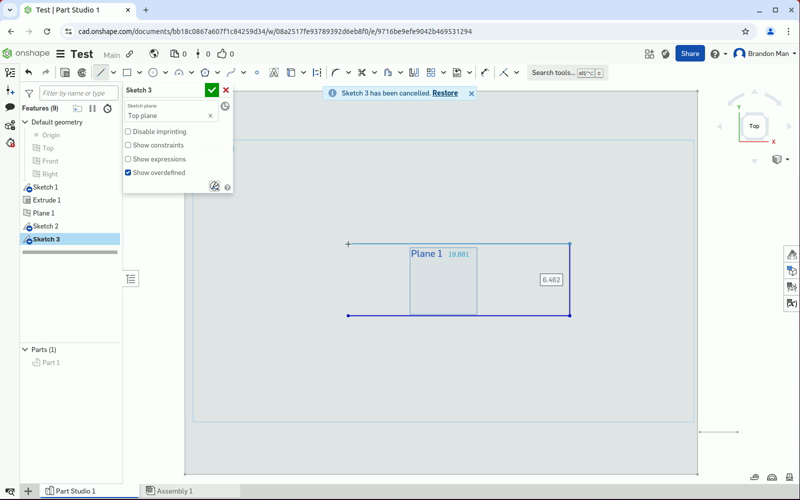
mouse_move(348, 315)
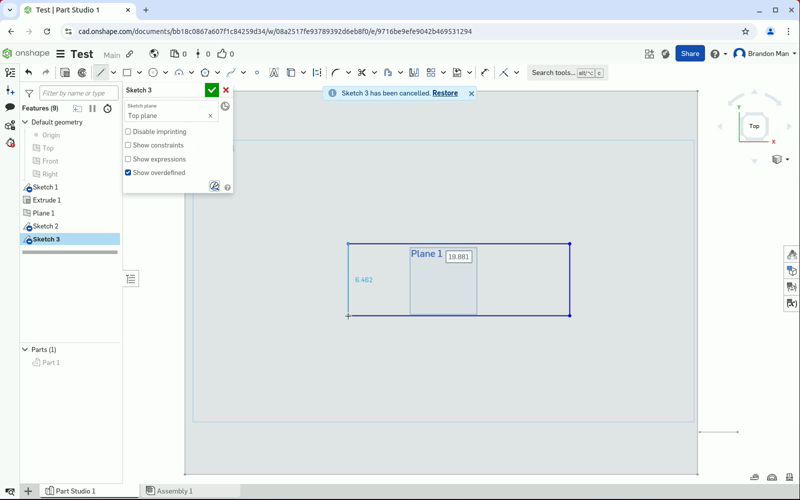
key_up(shift)
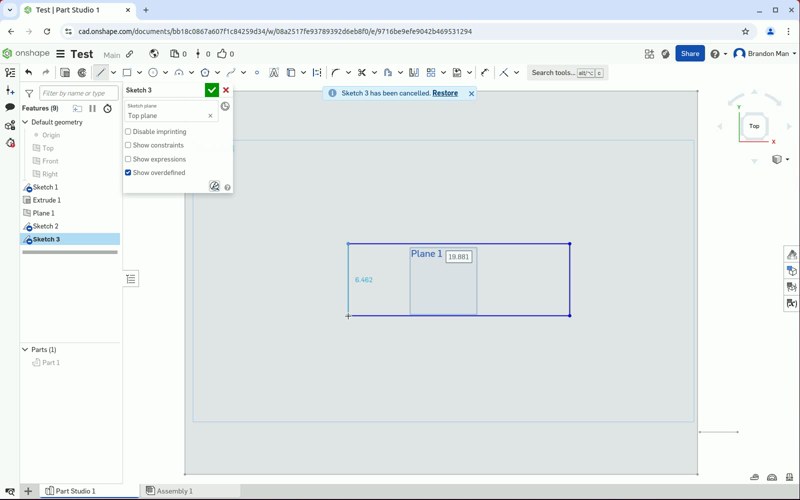
click(348, 315)
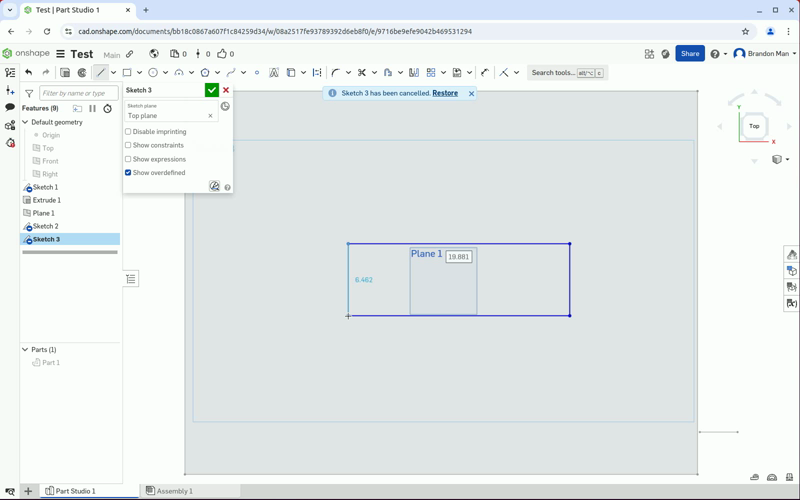
key(esc)
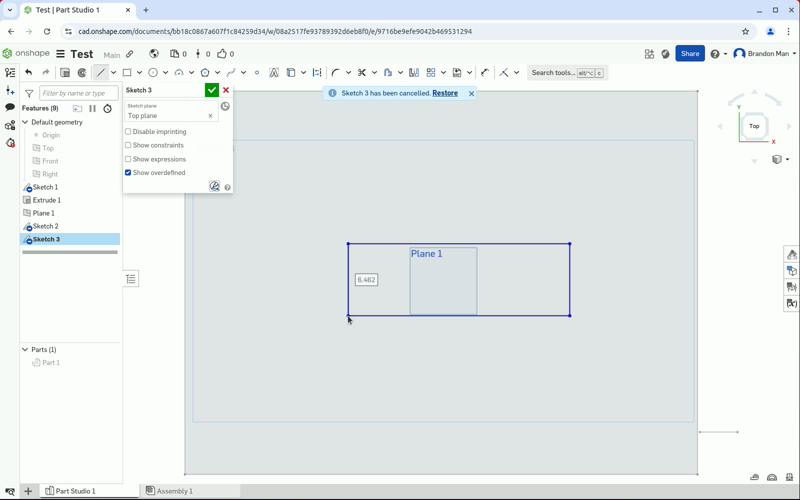
mouse_move(405, 288)
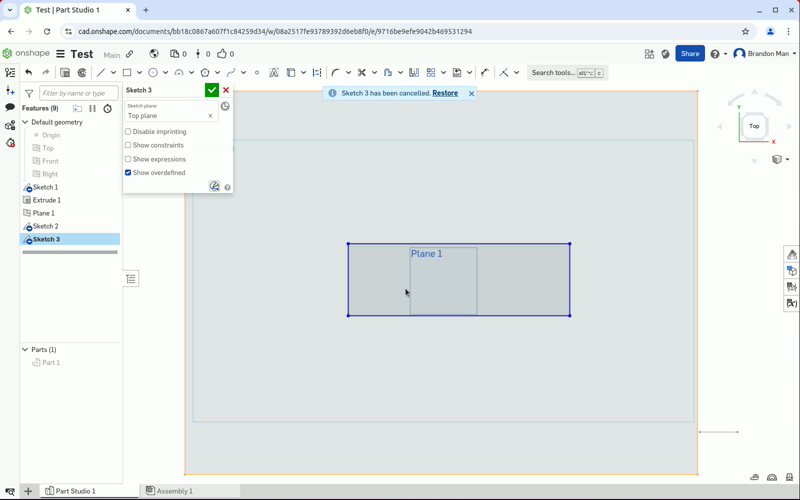
click(405, 288)
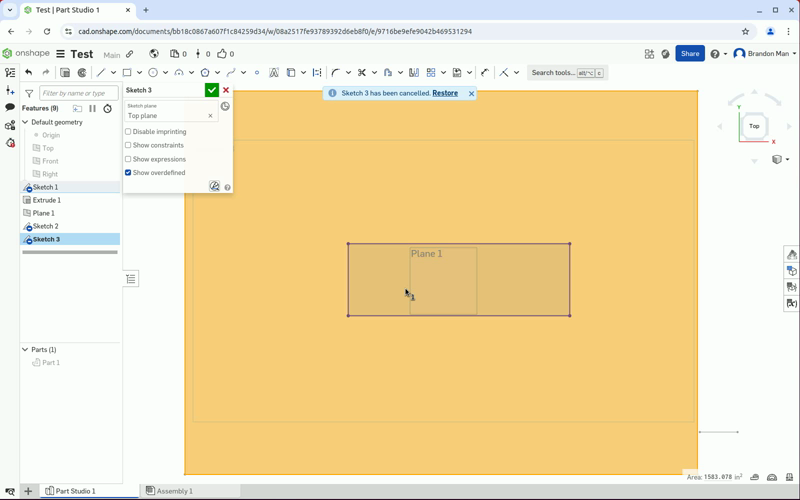
mouse_move(73, 352)
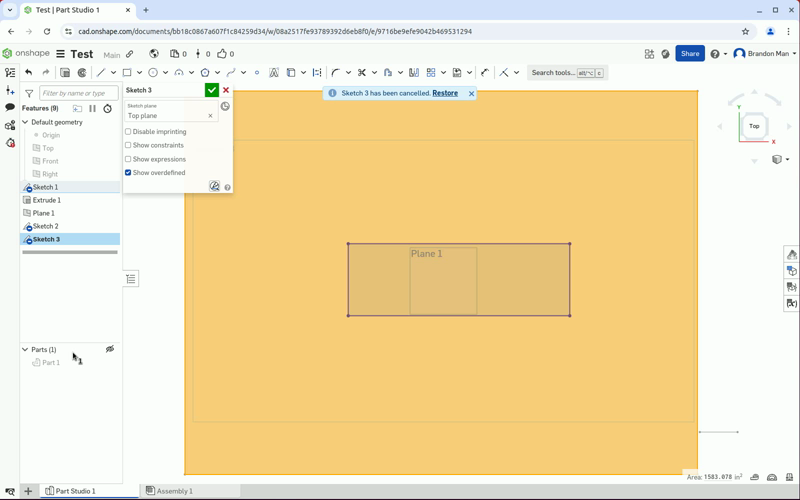
key(shift+y)
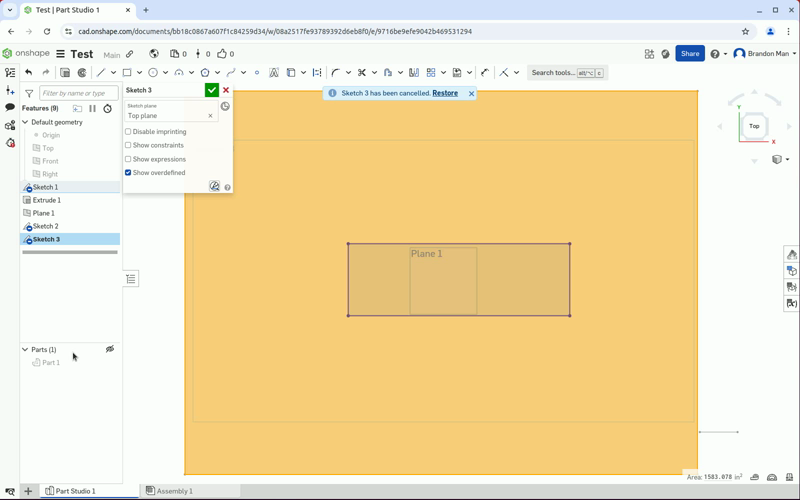
key(shift+e)
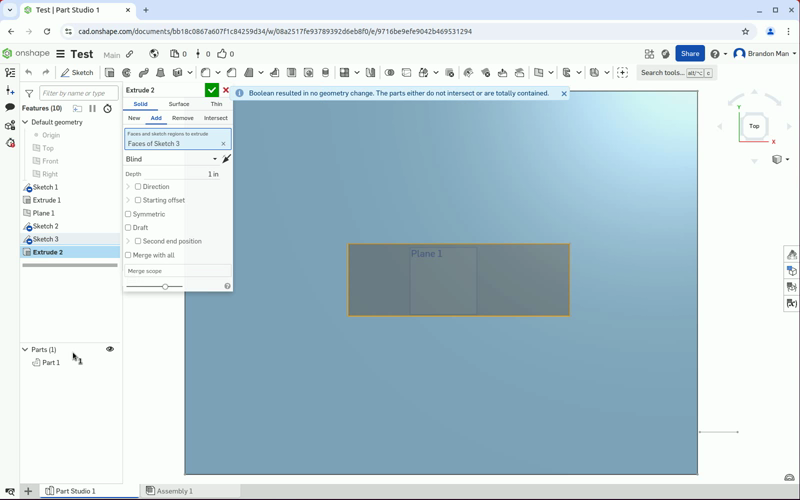
mouse_move(143, 106)
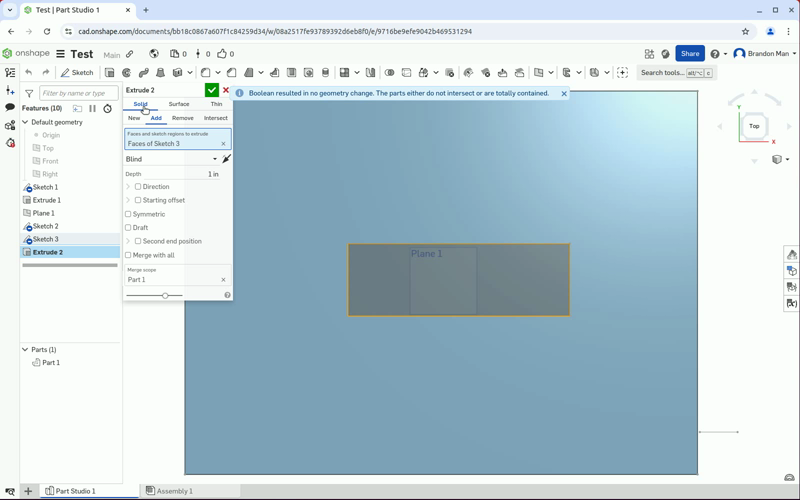
click(143, 106)
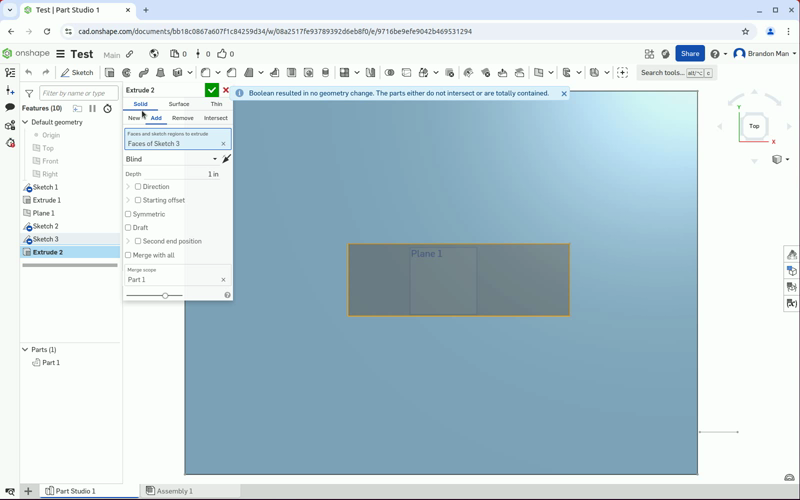
mouse_move(137, 120)
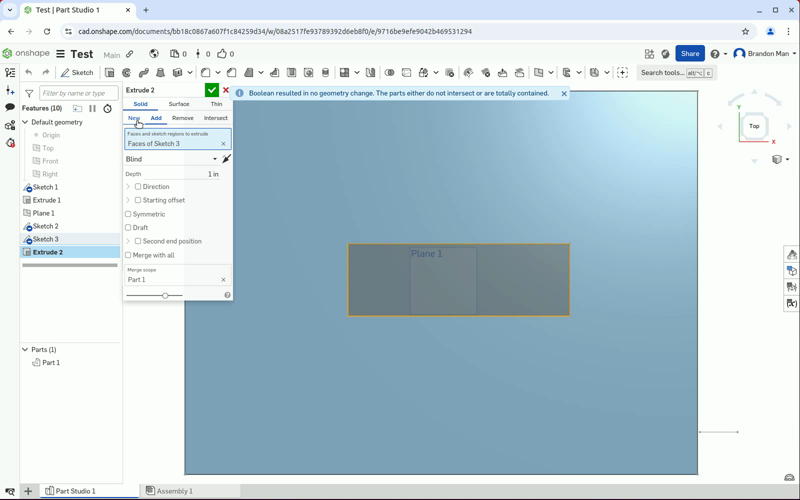
click(137, 120)
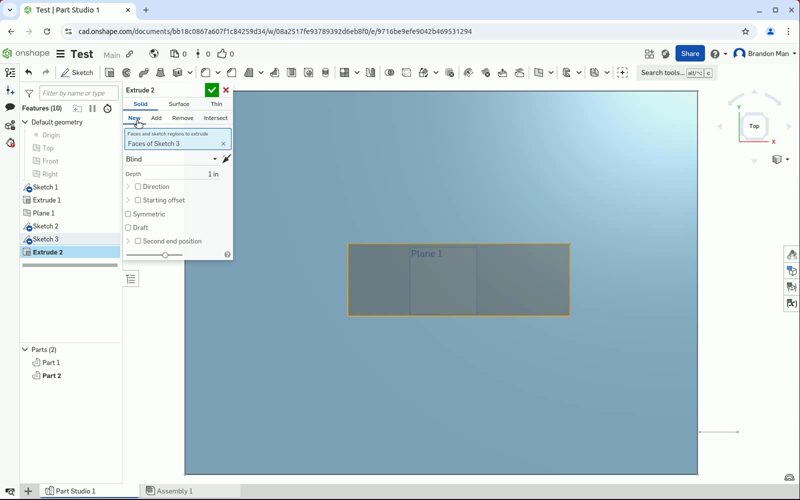
key(tab, 4)
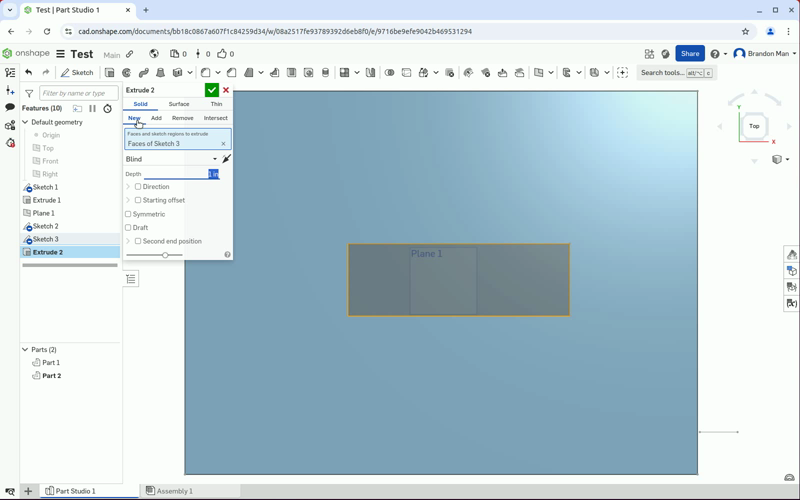
text(1.683)
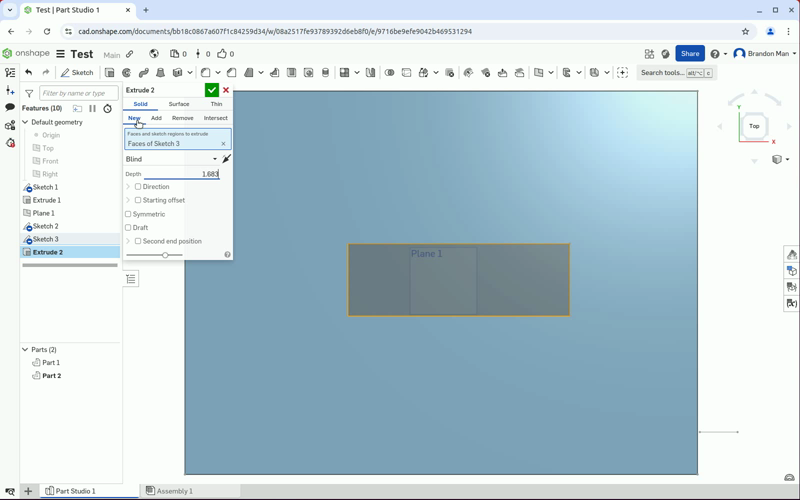
key(enter)
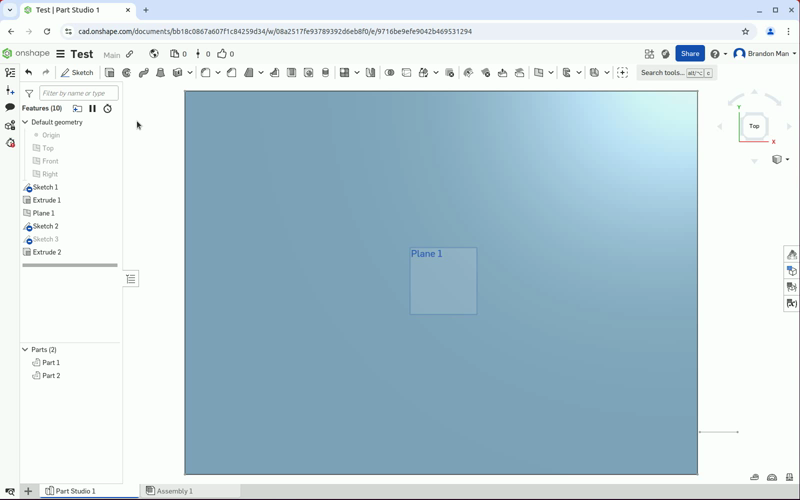
key(shift+h)
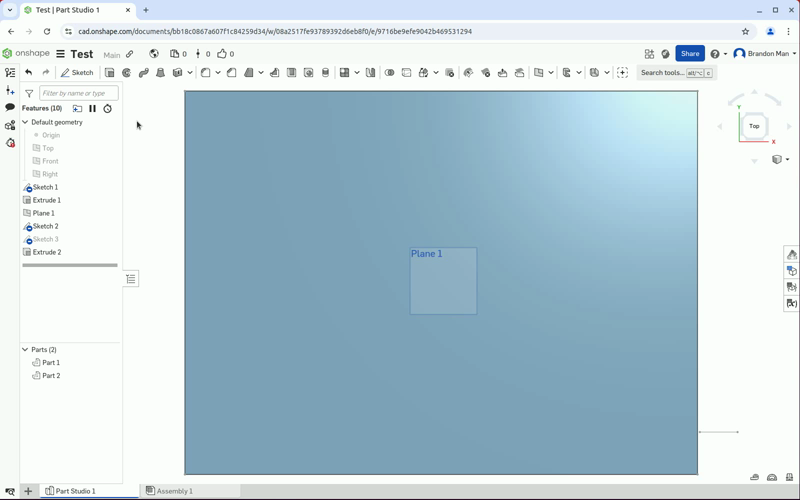
key(shift+h)
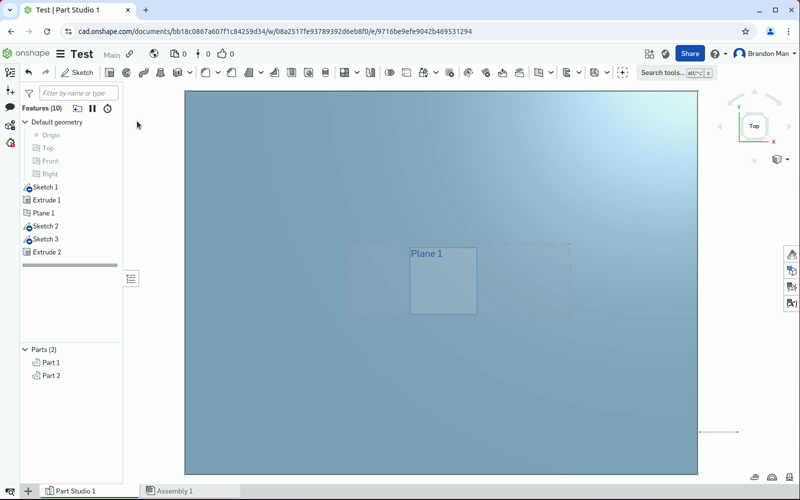
mouse_move(73, 189)
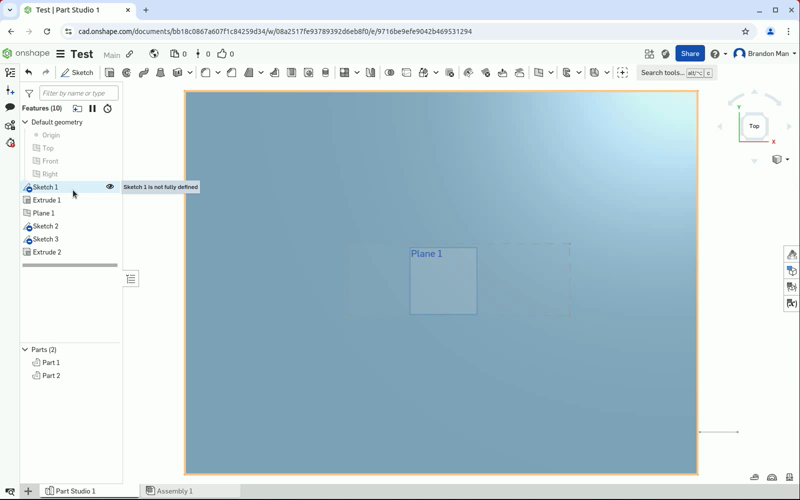
click(73, 189)
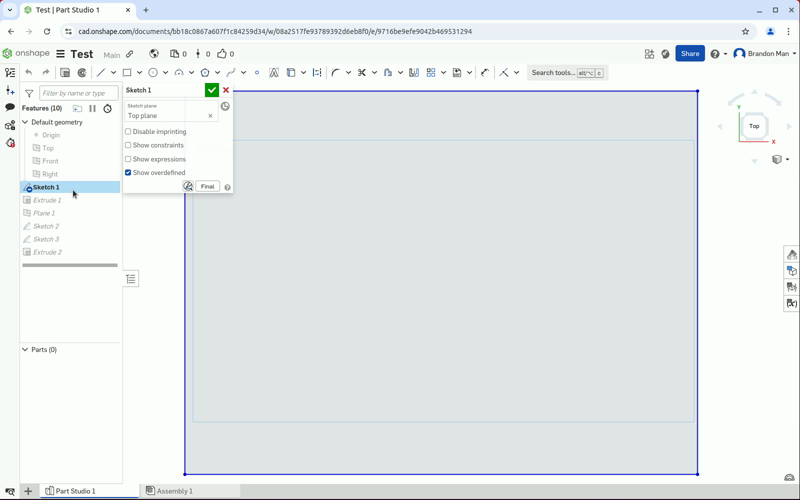
mouse_move(229, 92)
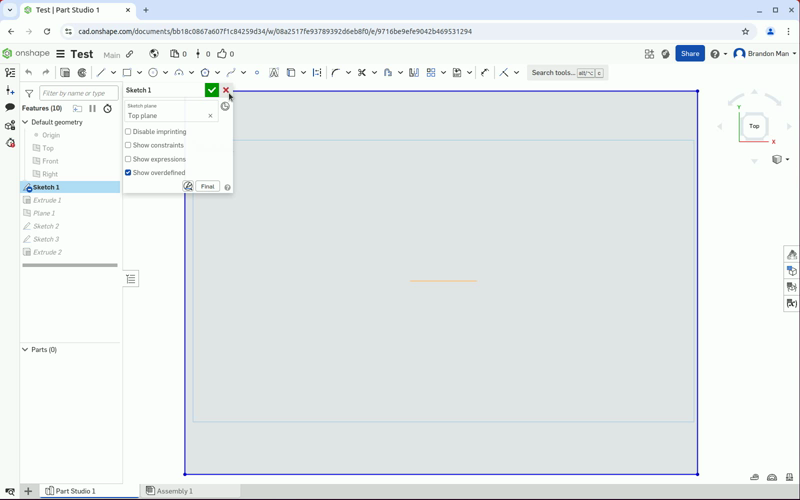
click(229, 92)
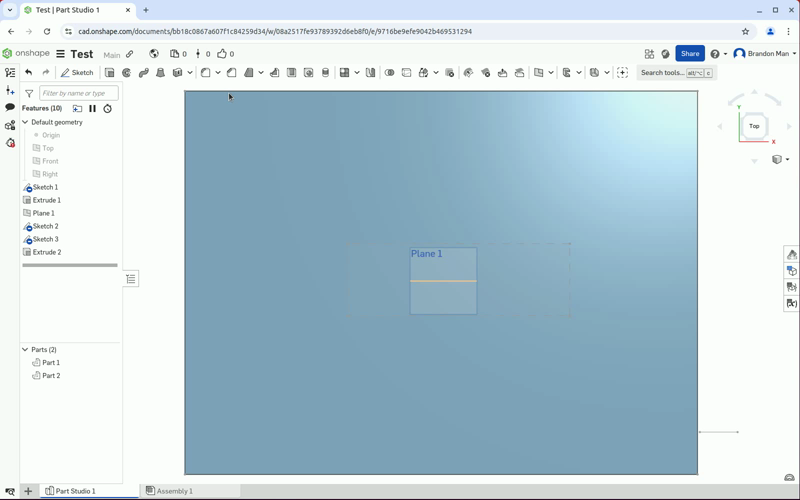
mouse_move(73, 352)
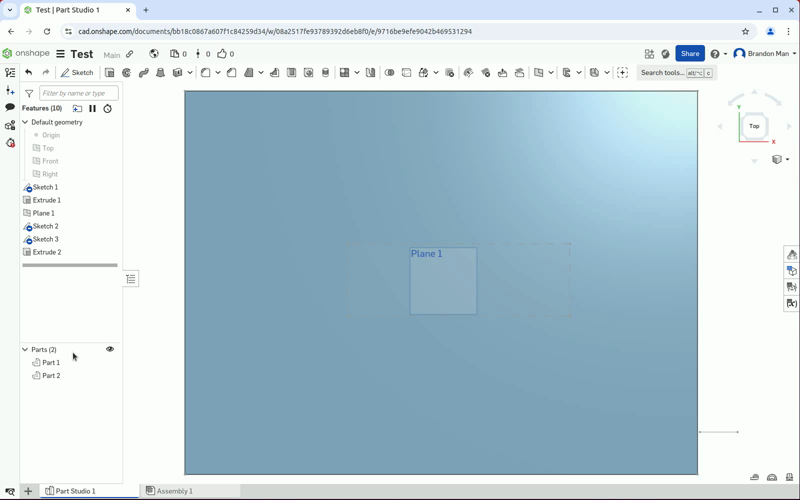
key(y)
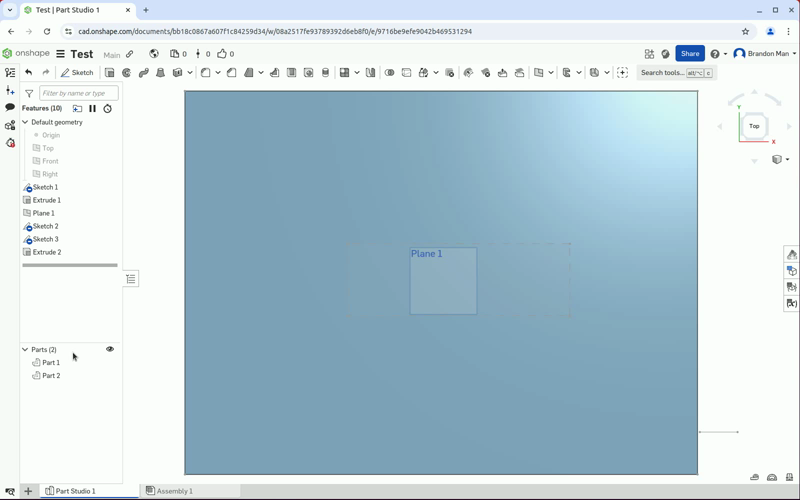
key(shift+p)
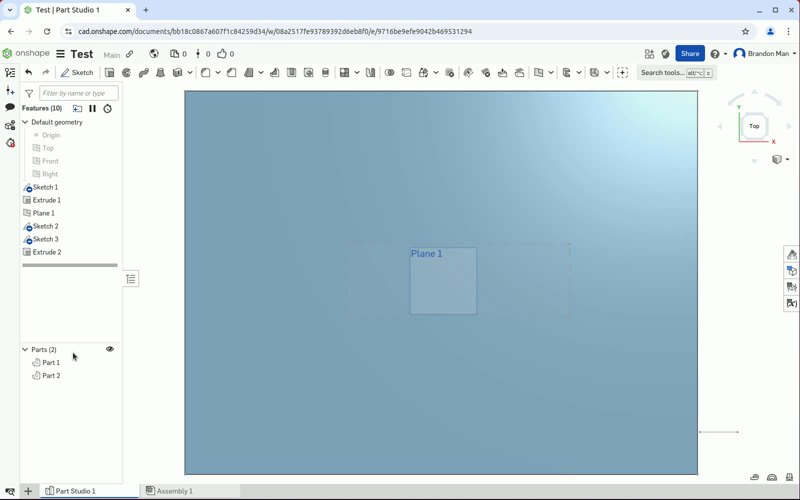
key(space)
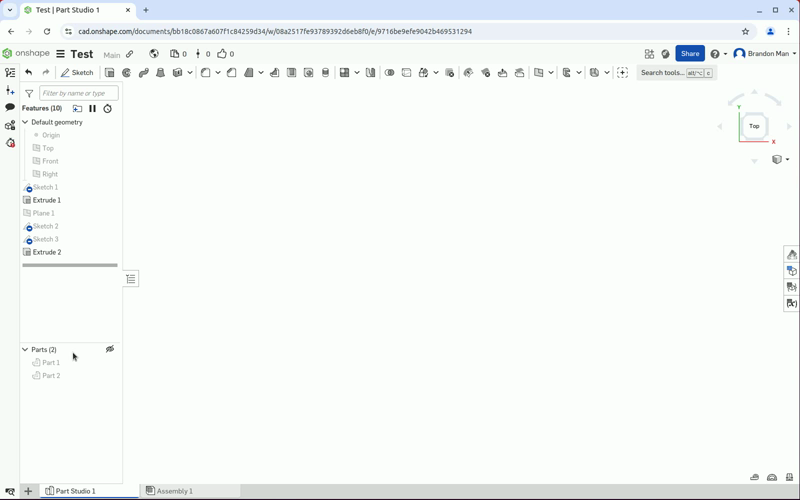
key_down(shift)
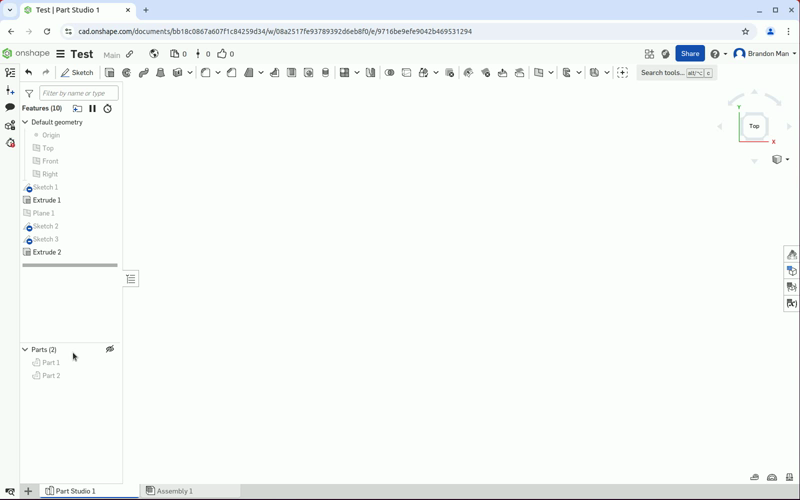
key(up)
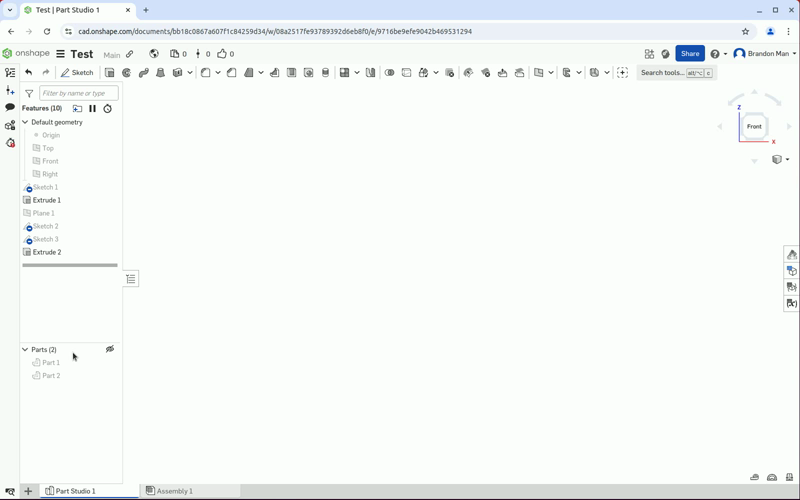
key_up(shift)
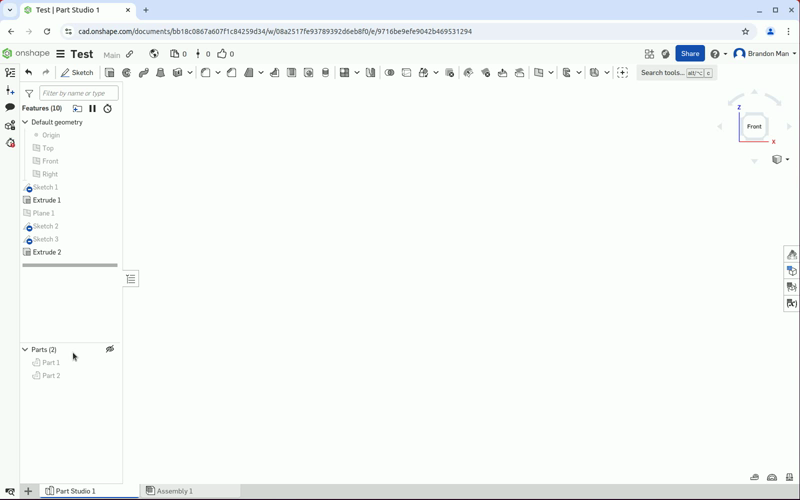
key(space)
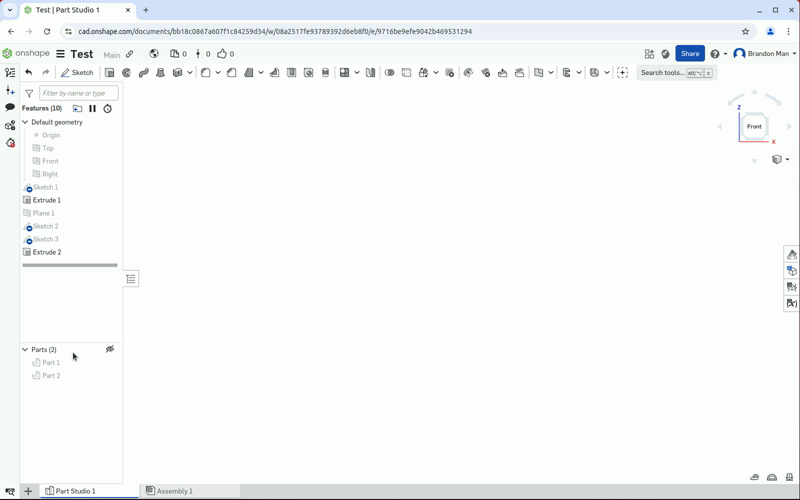
key_down(shift)
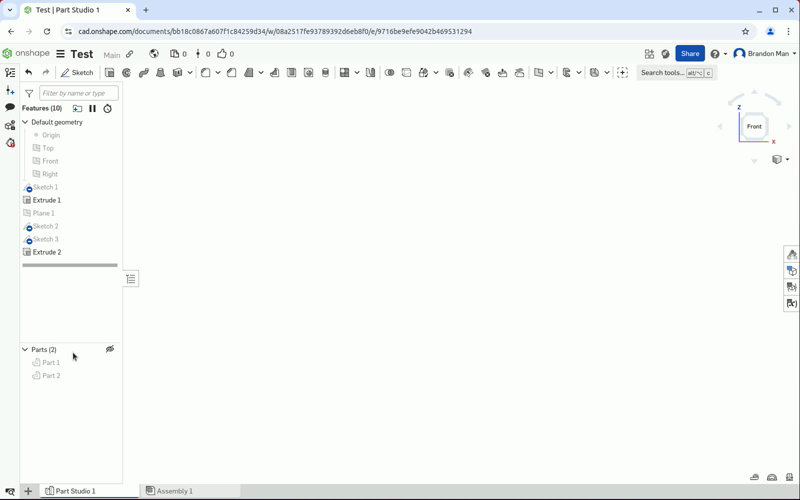
key(left)
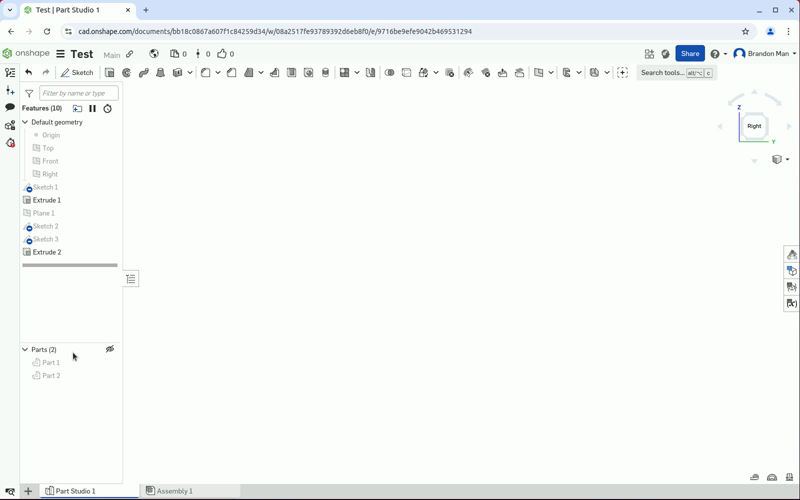
key_up(shift)
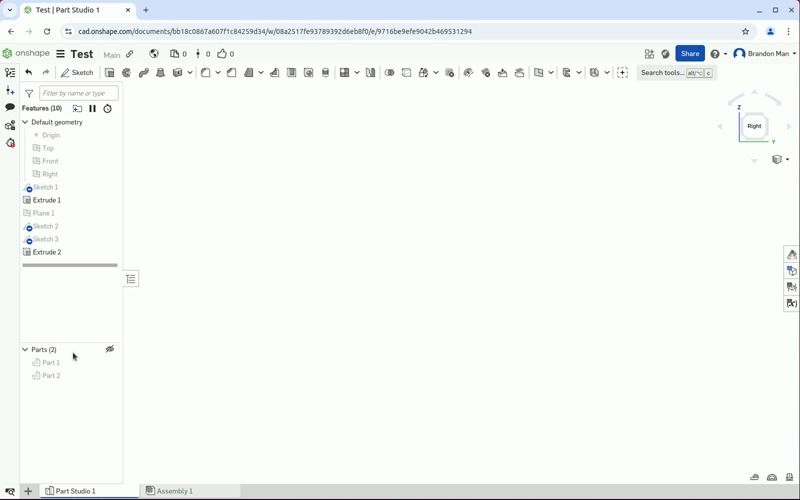
mouse_move(73, 352)
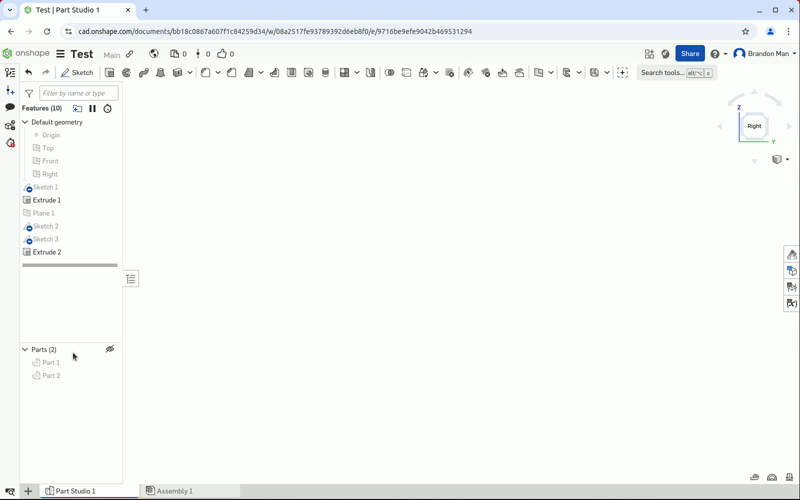
key(shift+y)
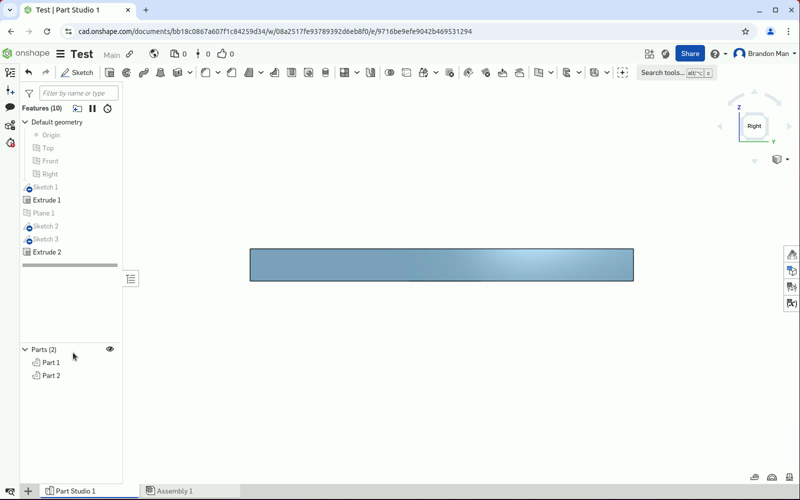
mouse_move(541, 75)
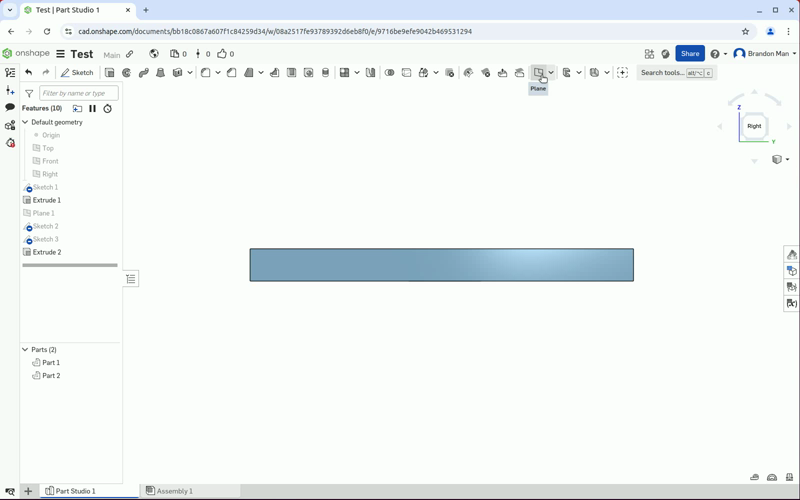
click(541, 75)
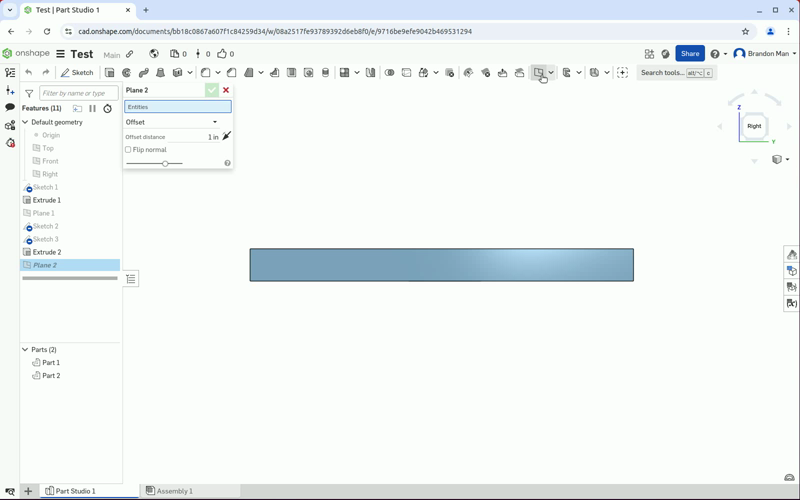
mouse_move(73, 176)
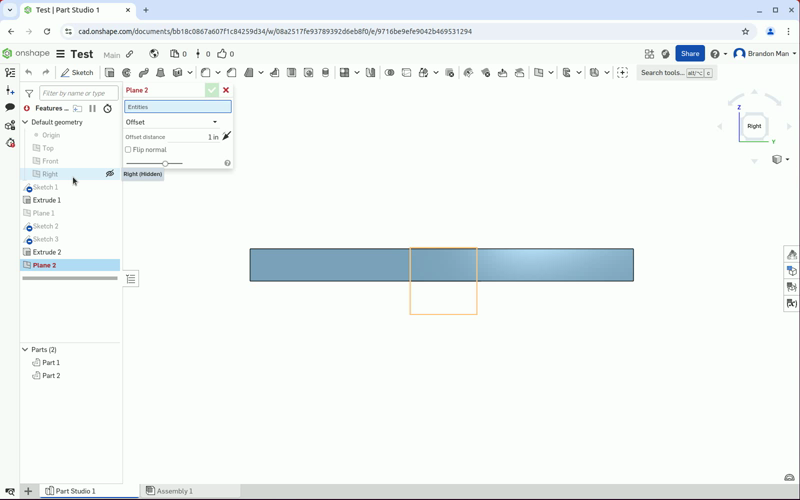
click(73, 176)
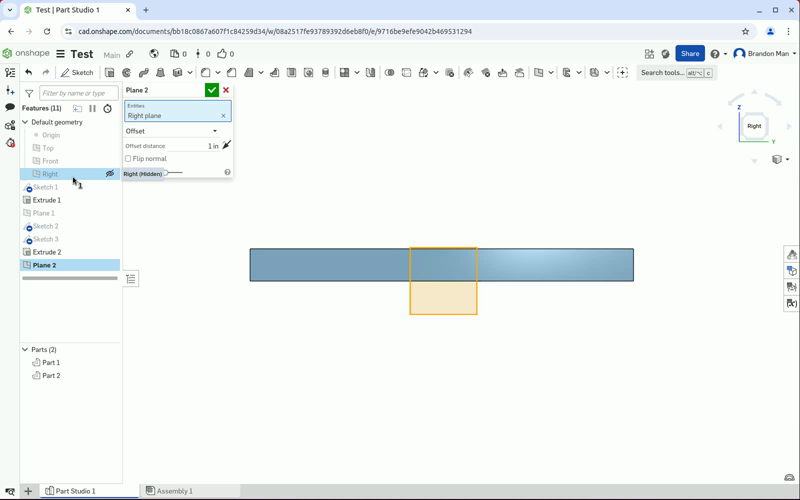
key(tab, 2)
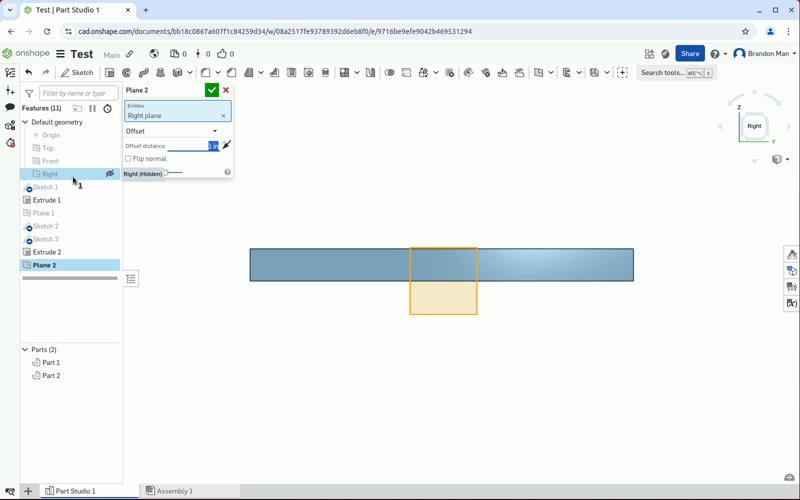
text(9.882)
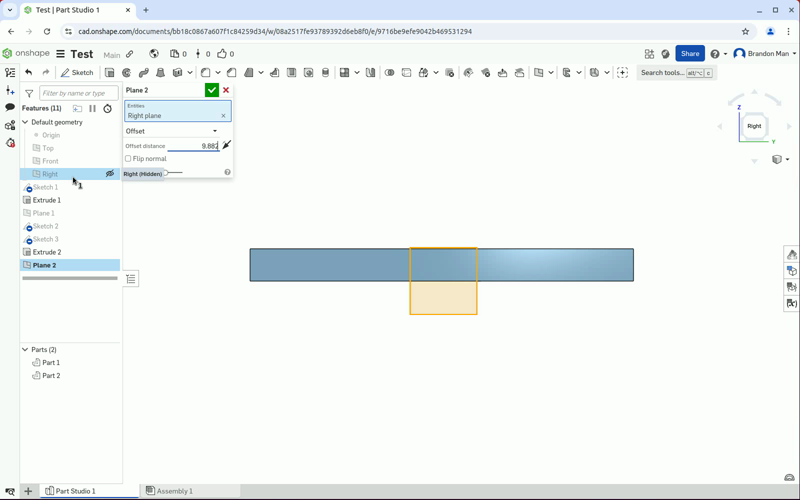
key(enter, 2)
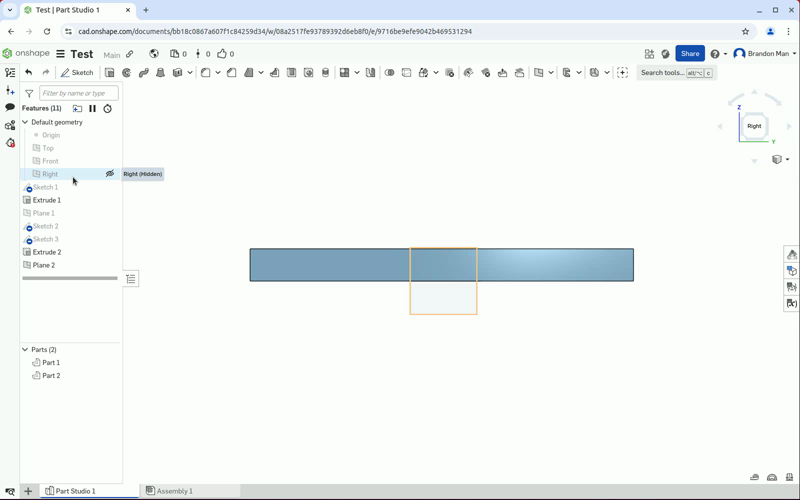
key(shift+s)
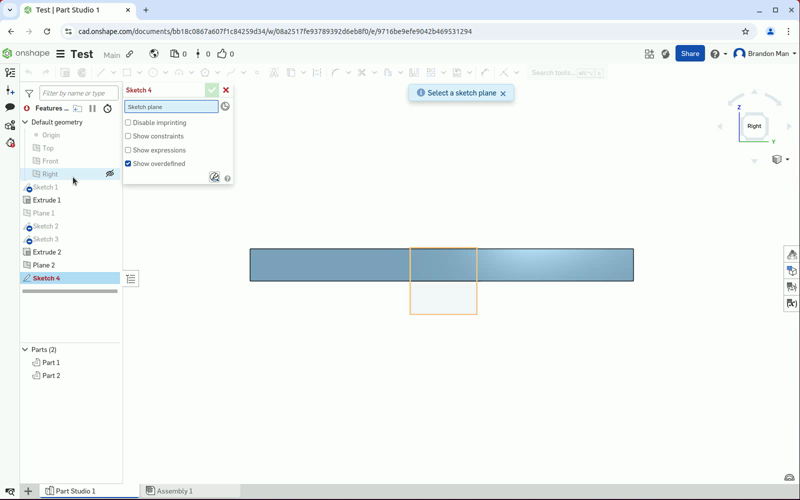
mouse_move(73, 267)
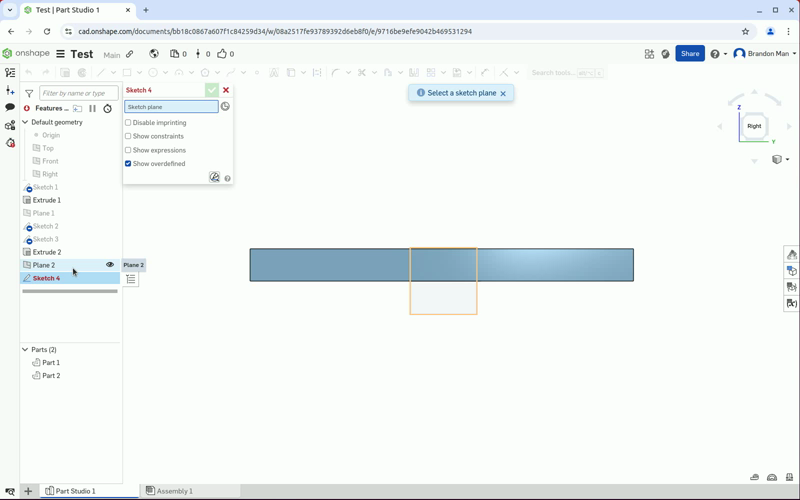
click(73, 267)
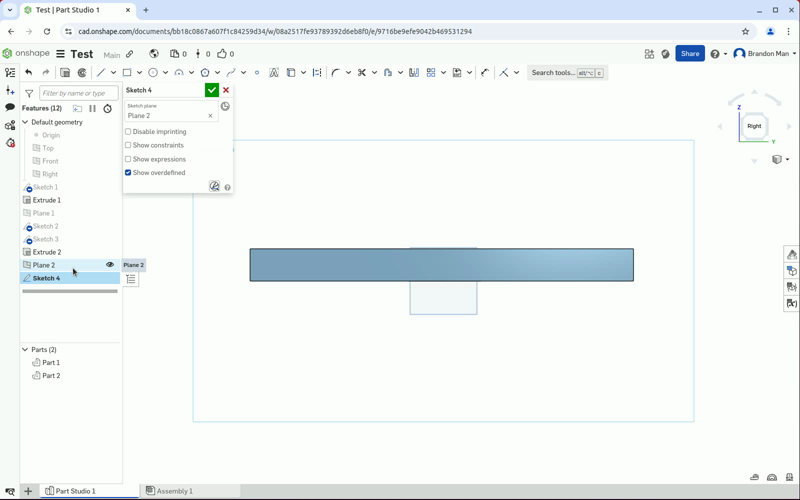
mouse_move(73, 352)
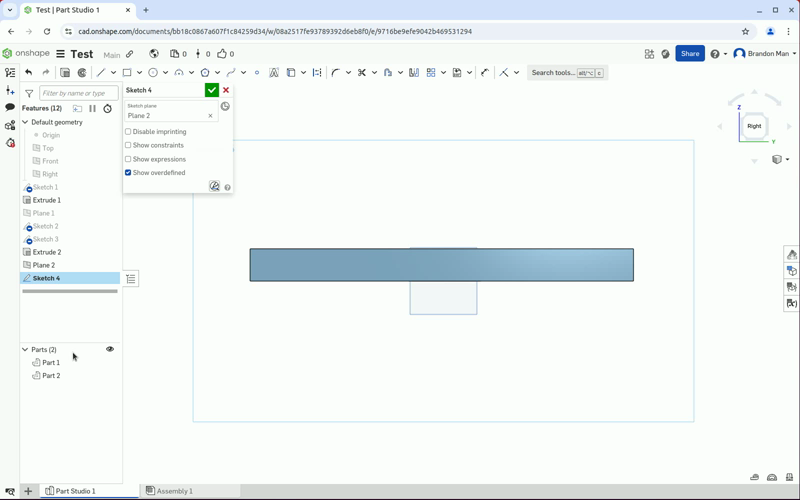
key(y)
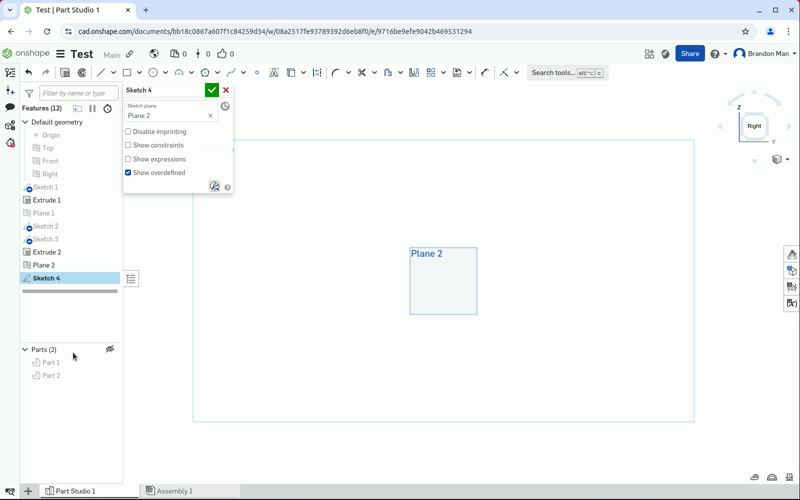
key(l)
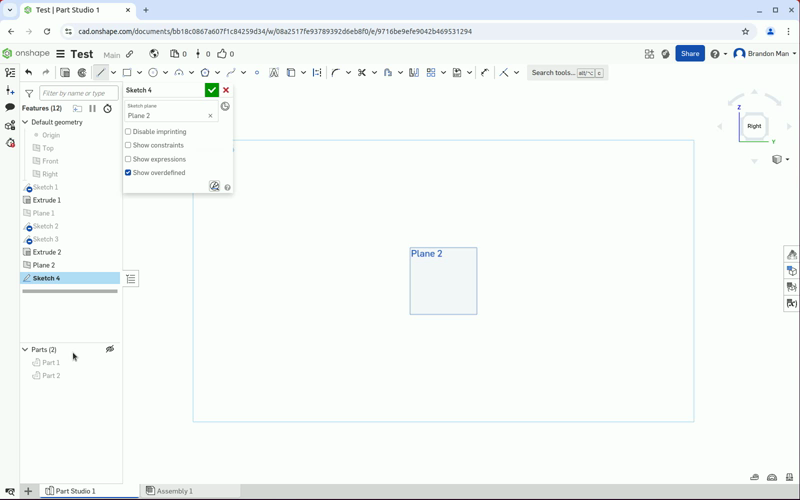
key_down(shift)
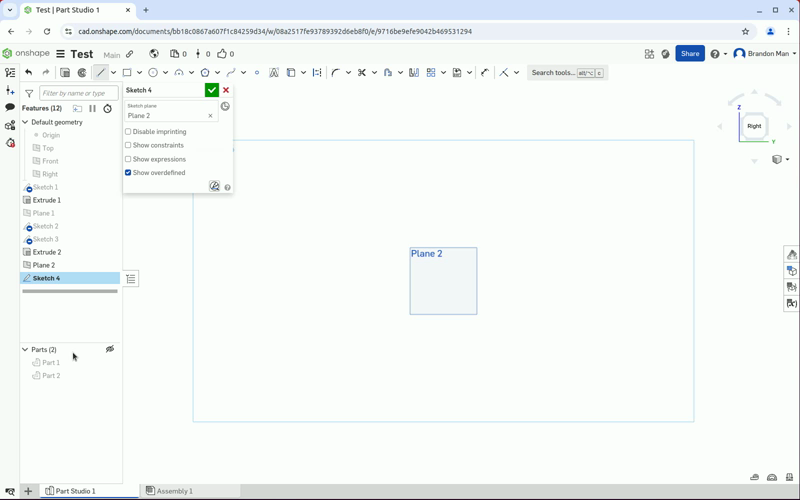
mouse_move(483, 264)
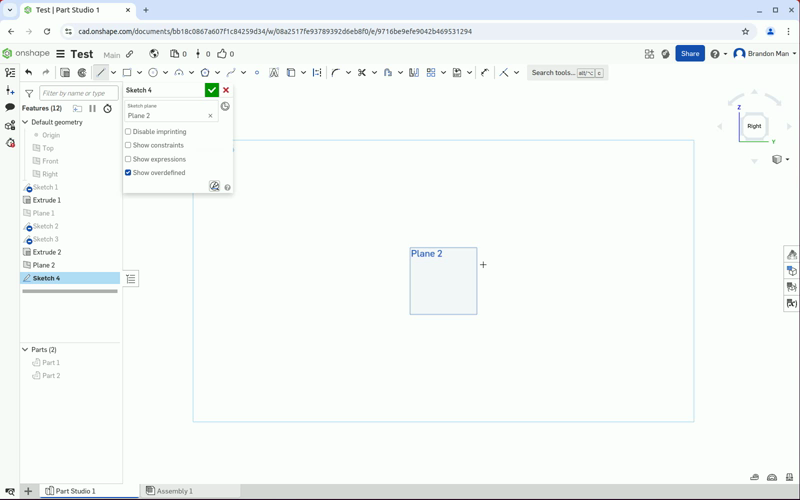
click(483, 264)
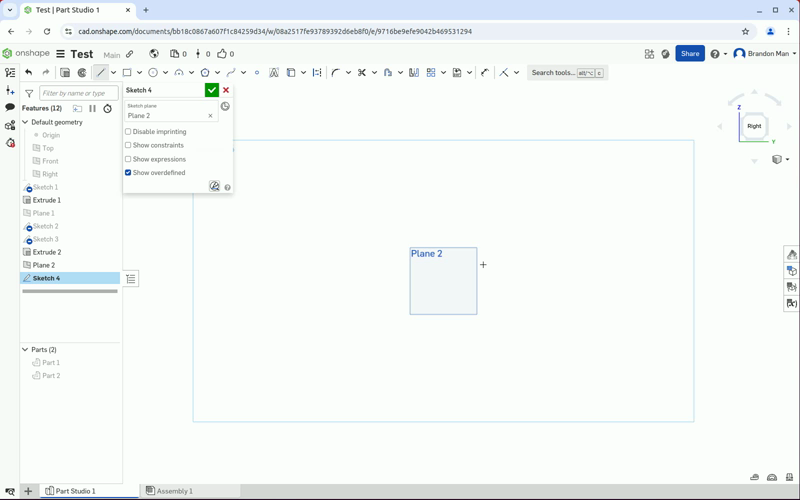
key_up(shift)
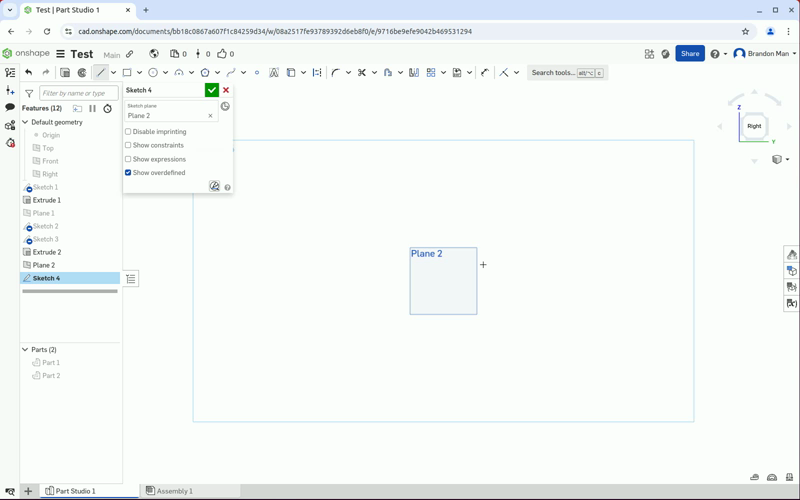
key_down(shift)
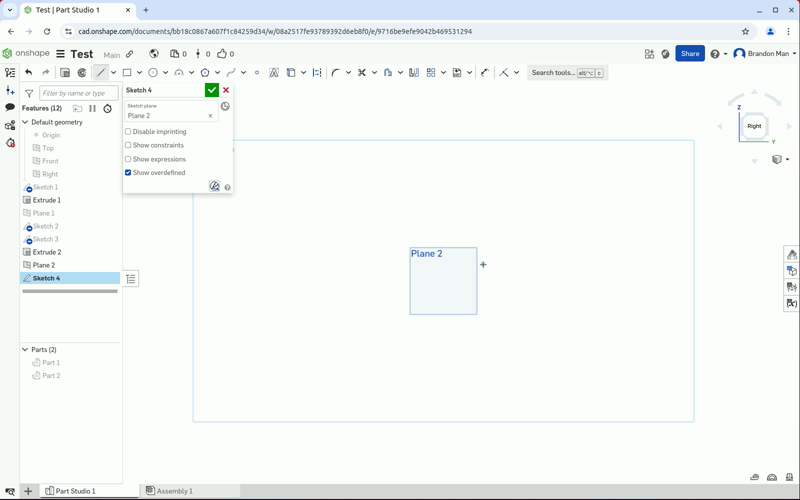
mouse_move(513, 264)
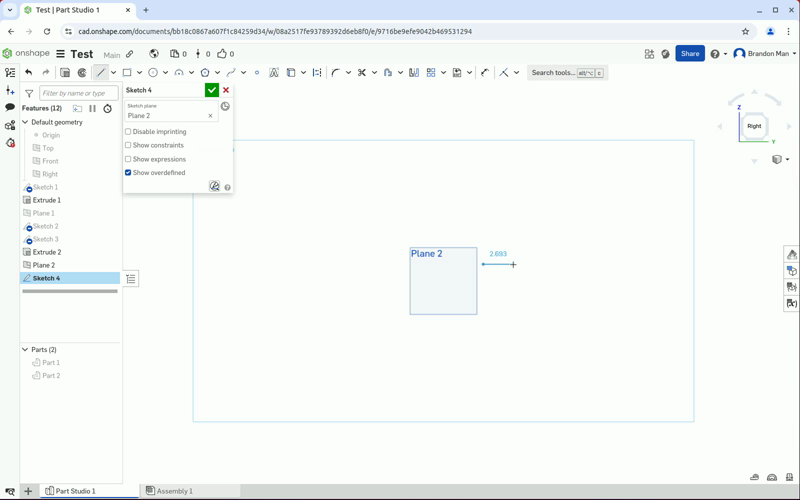
mouse_move(501, 283)
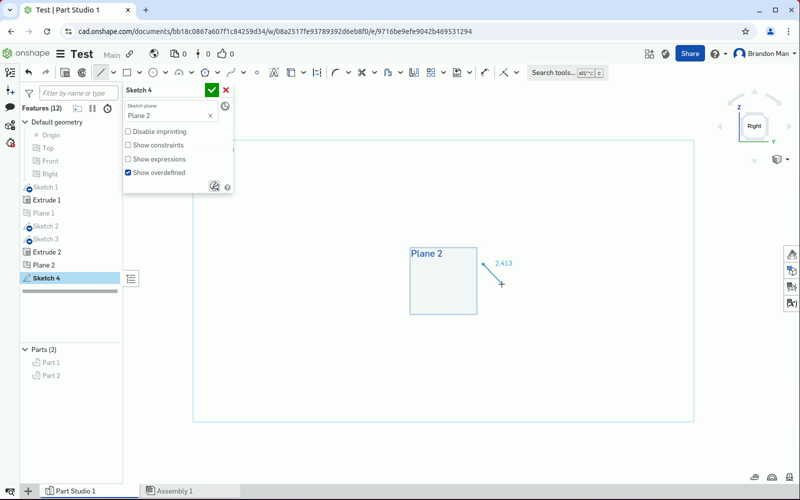
click(501, 283)
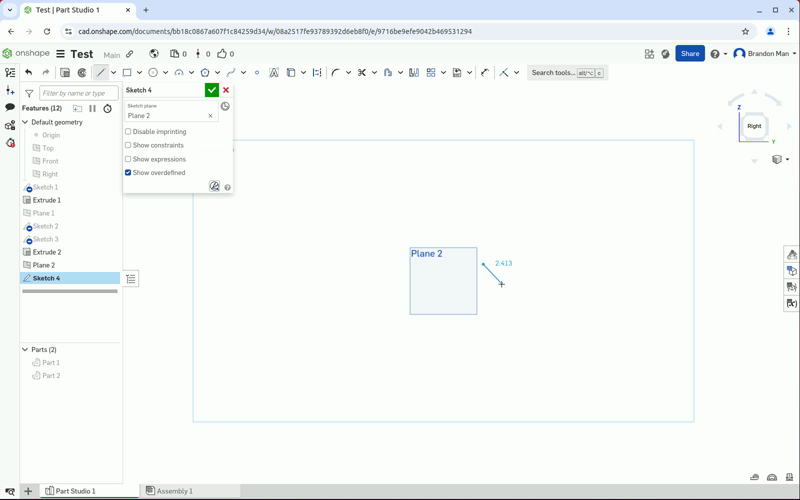
key_up(shift)
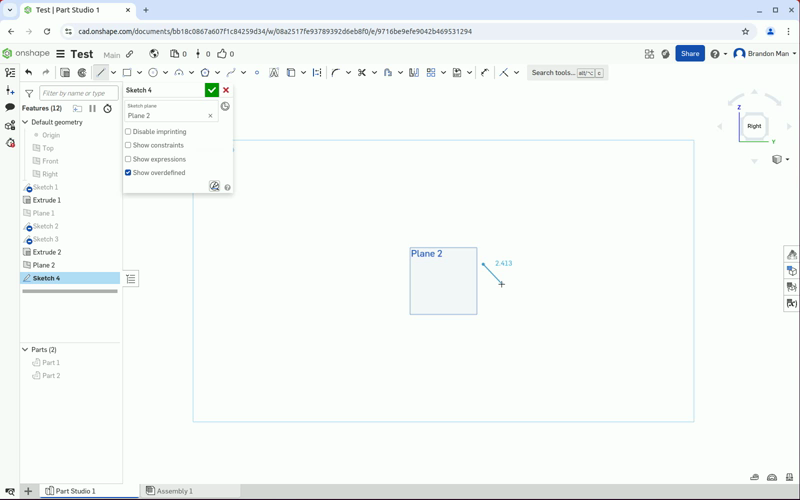
key_down(shift)
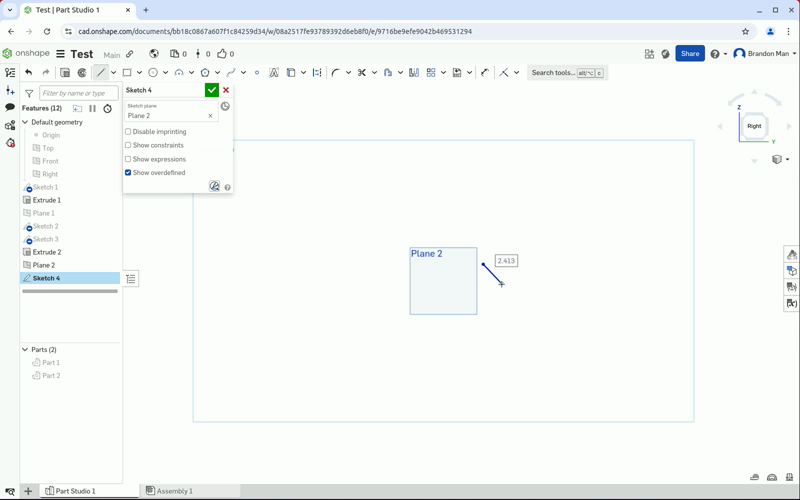
mouse_move(531, 283)
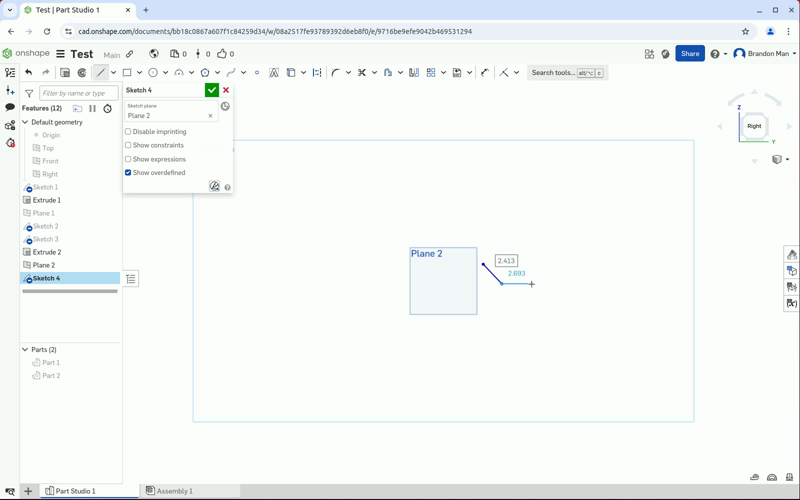
mouse_move(501, 264)
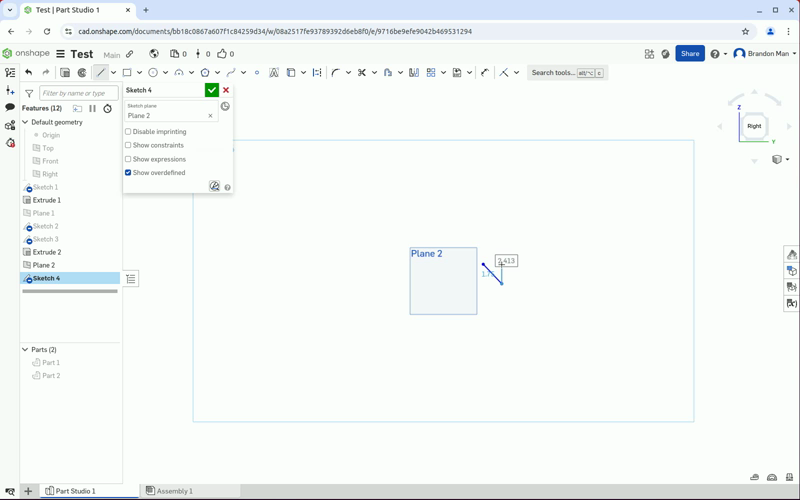
click(501, 264)
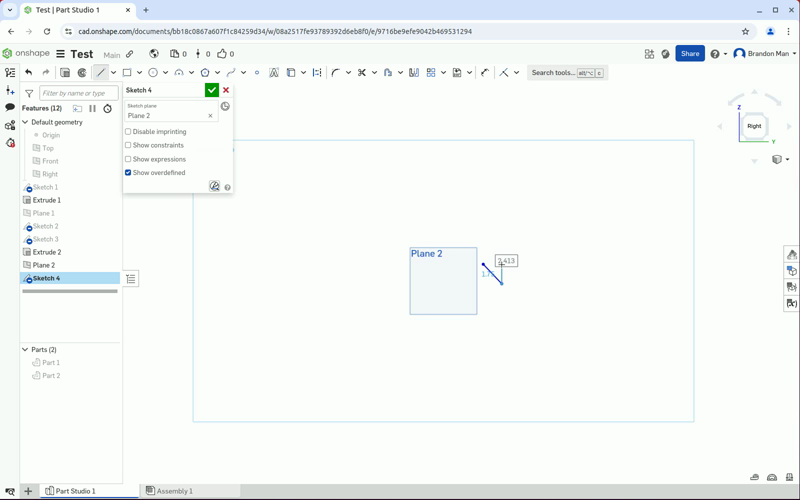
key_up(shift)
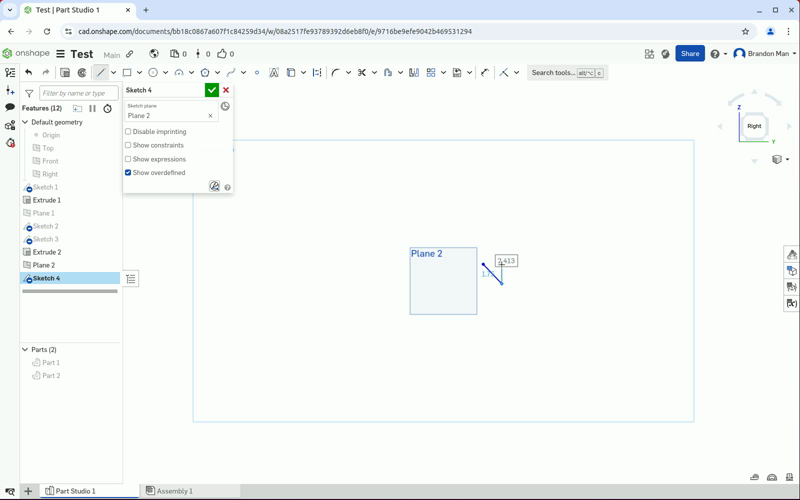
mouse_move(531, 264)
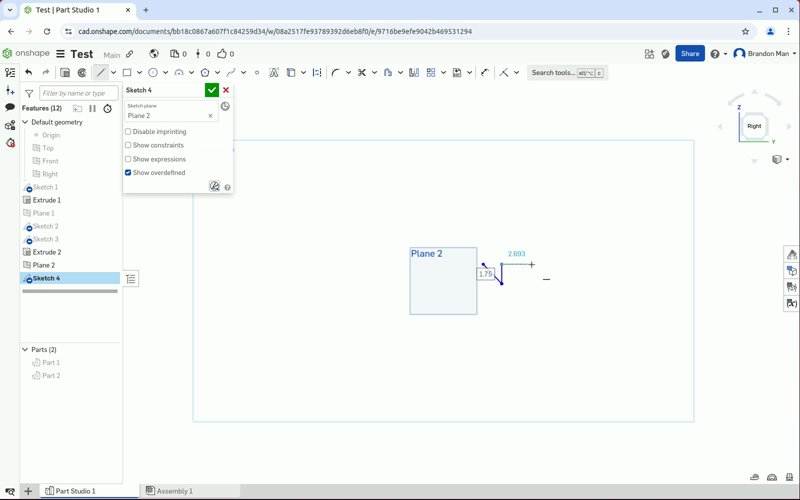
key_down(shift)
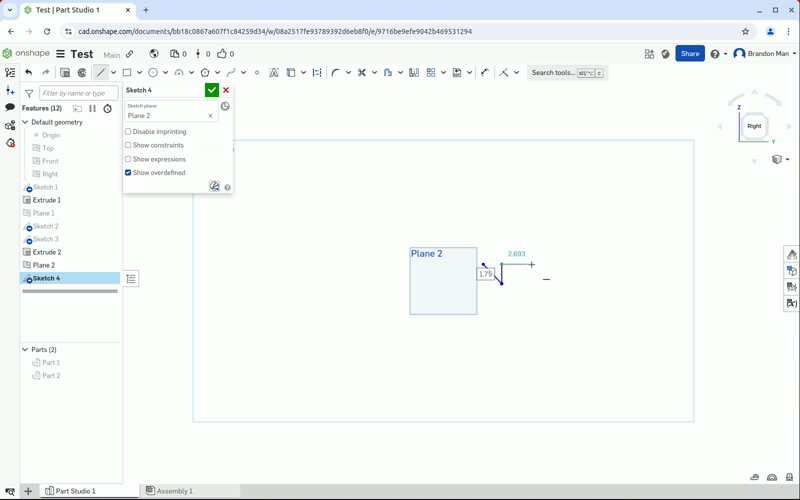
mouse_move(483, 264)
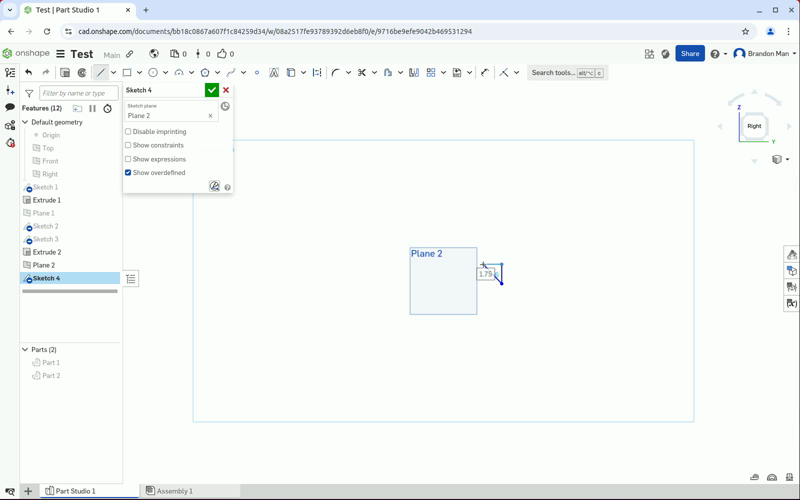
key_up(shift)
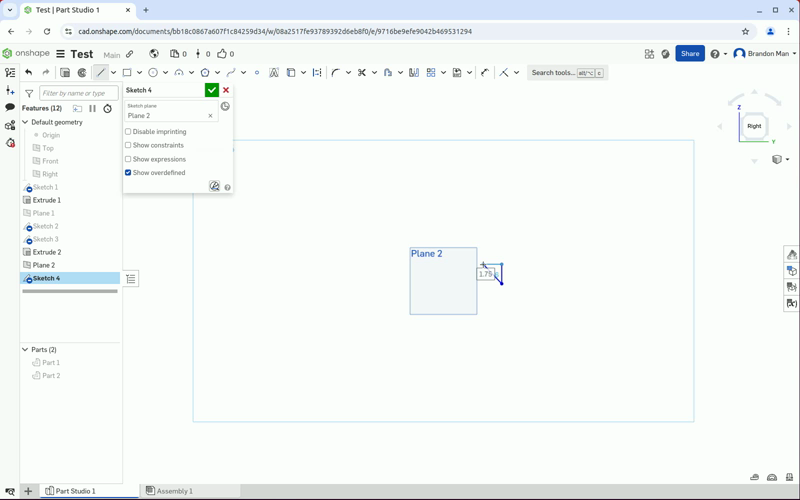
click(483, 264)
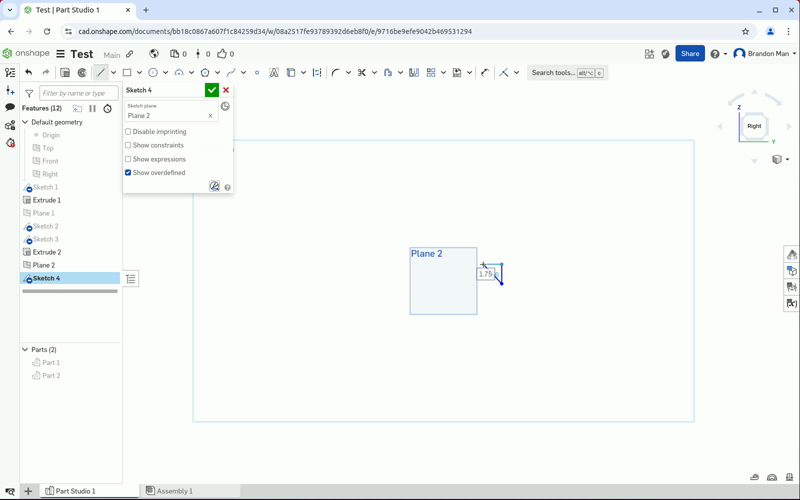
key(esc)
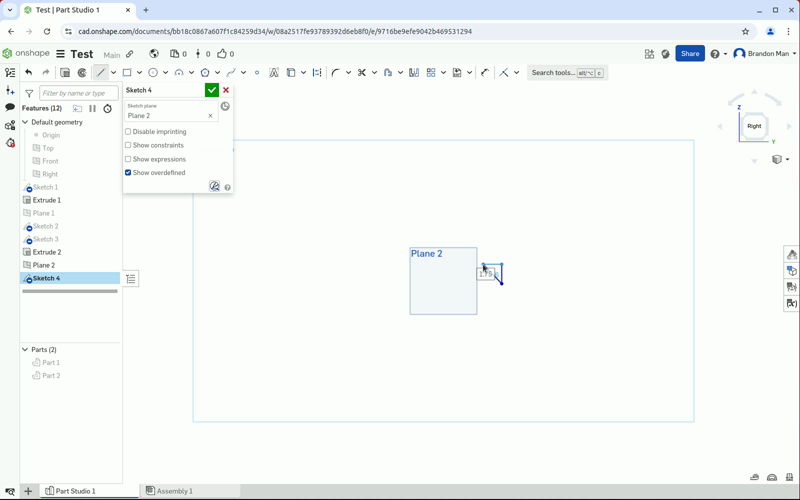
mouse_move(499, 277)
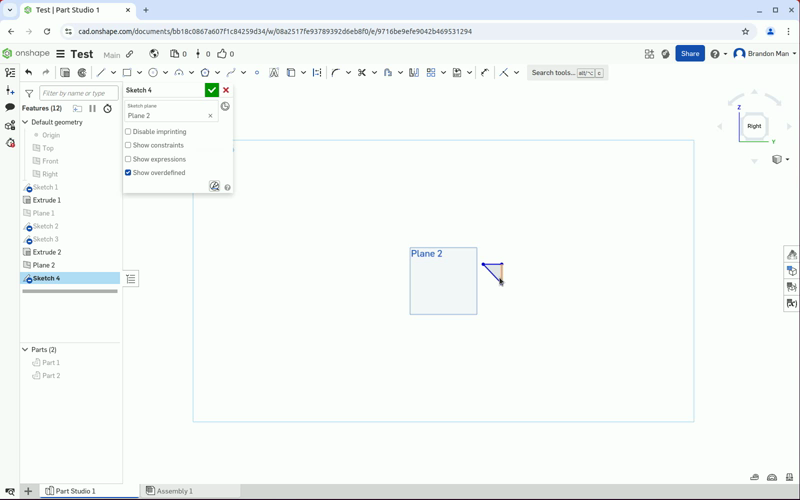
scroll(6)
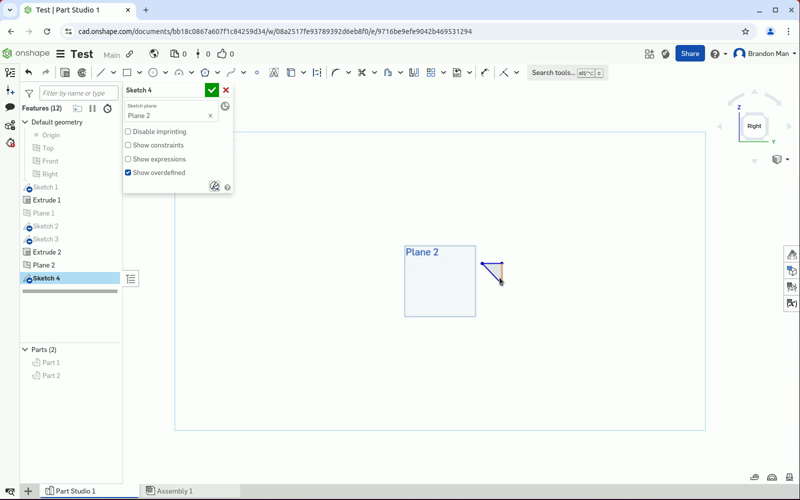
scroll(6)
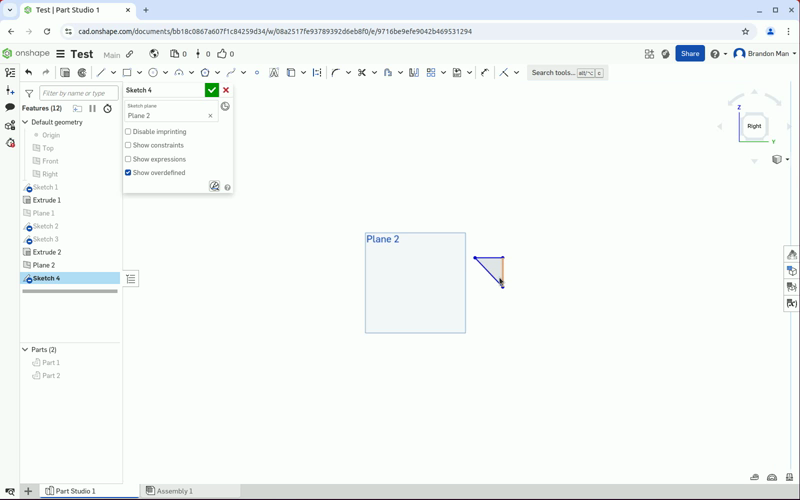
scroll(6)
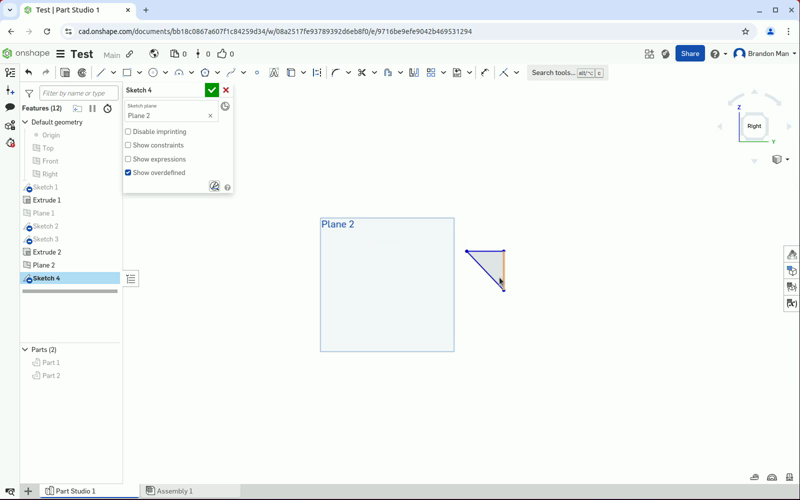
scroll(6)
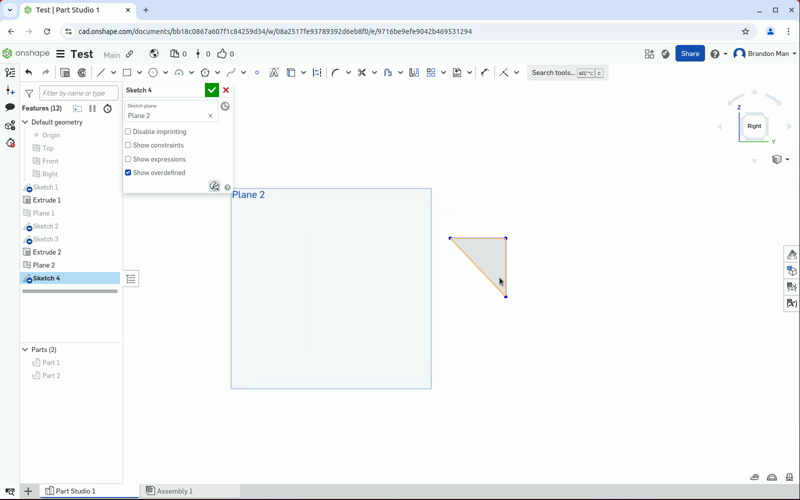
scroll(6)
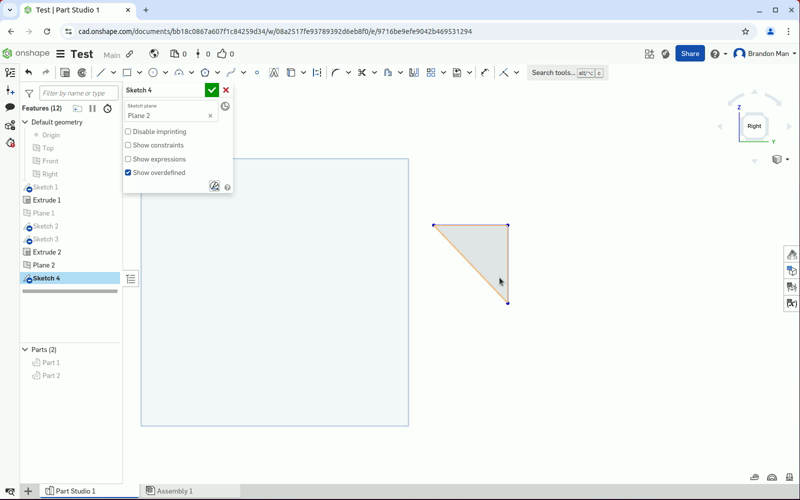
scroll(6)
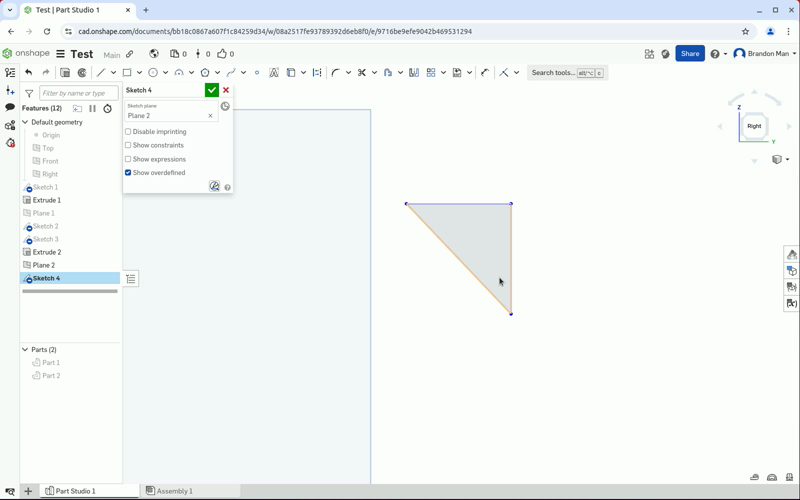
scroll(6)
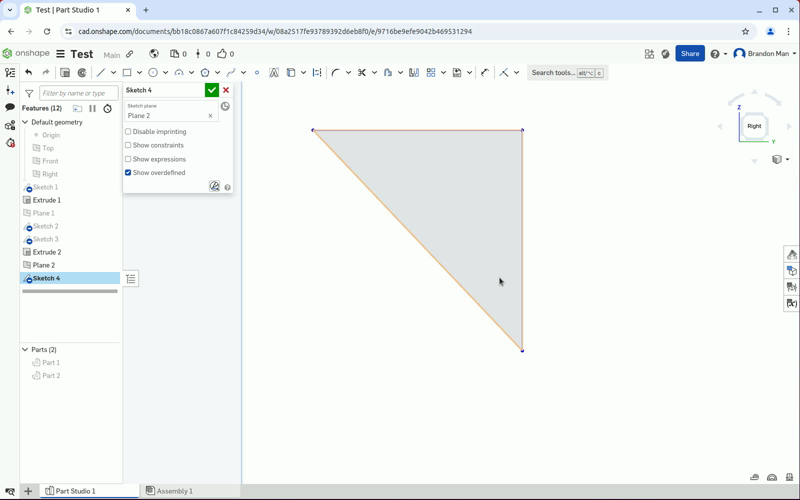
click(499, 277)
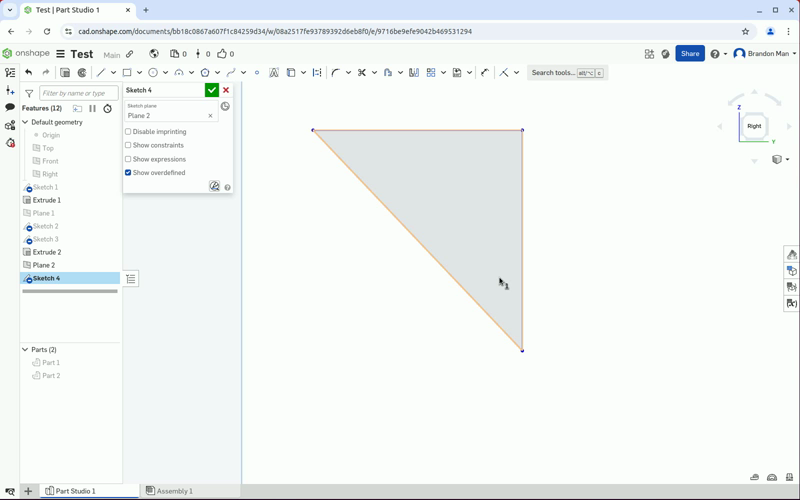
scroll(-6)
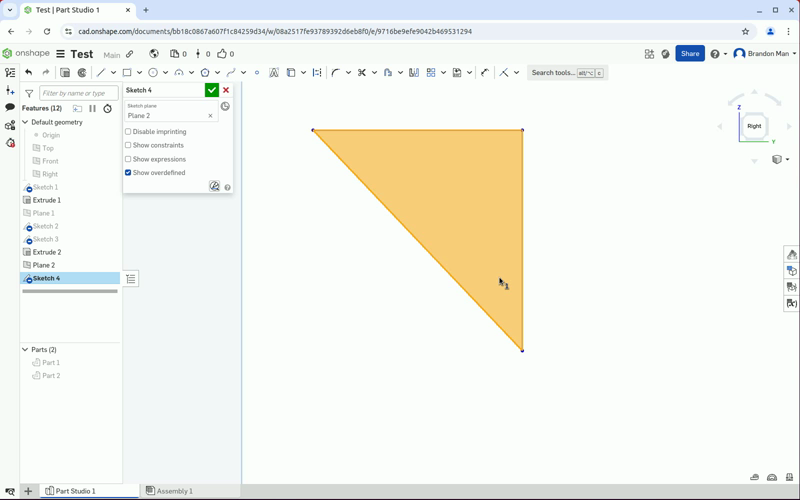
scroll(-6)
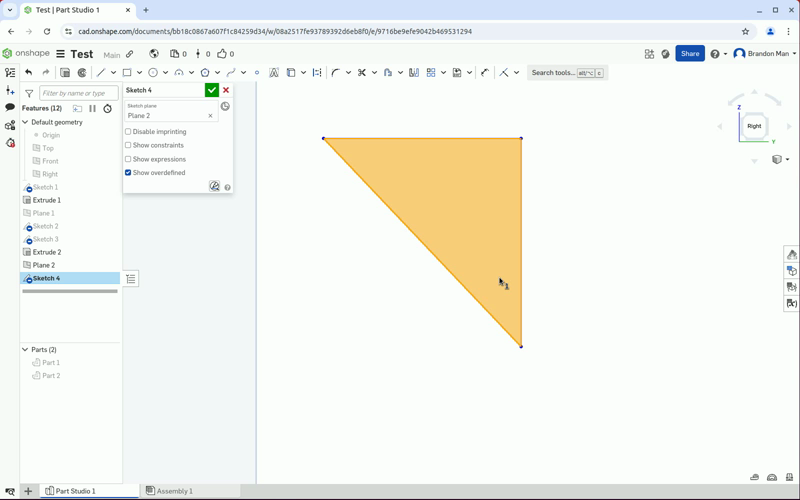
scroll(-6)
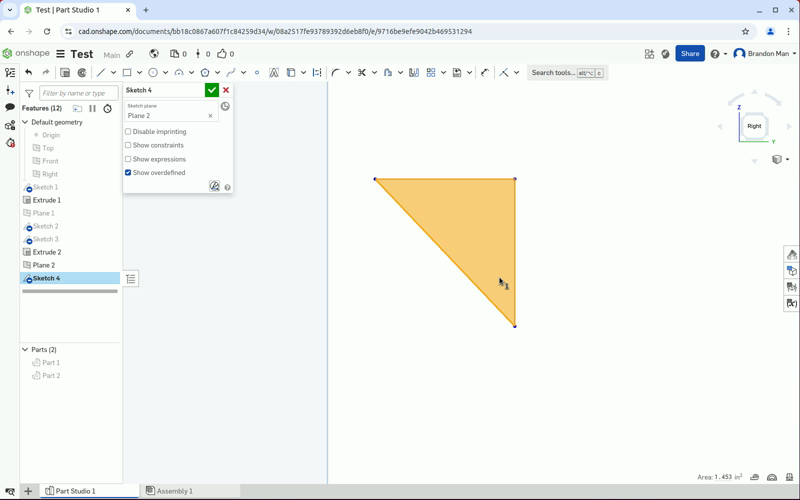
scroll(-6)
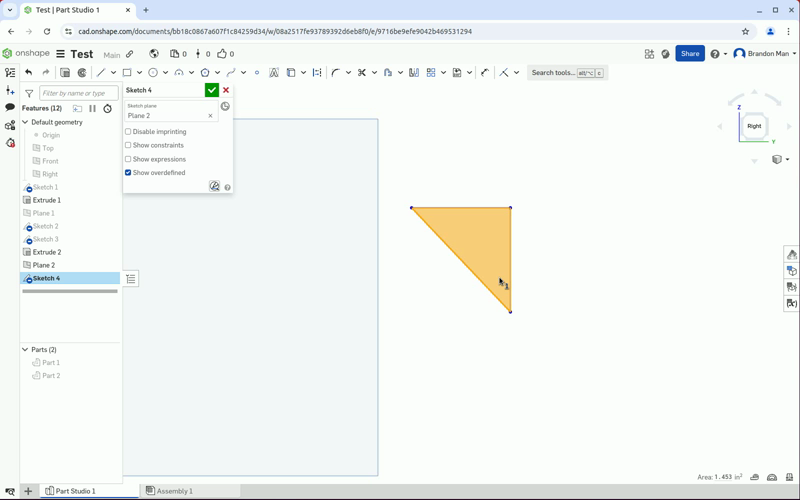
scroll(-6)
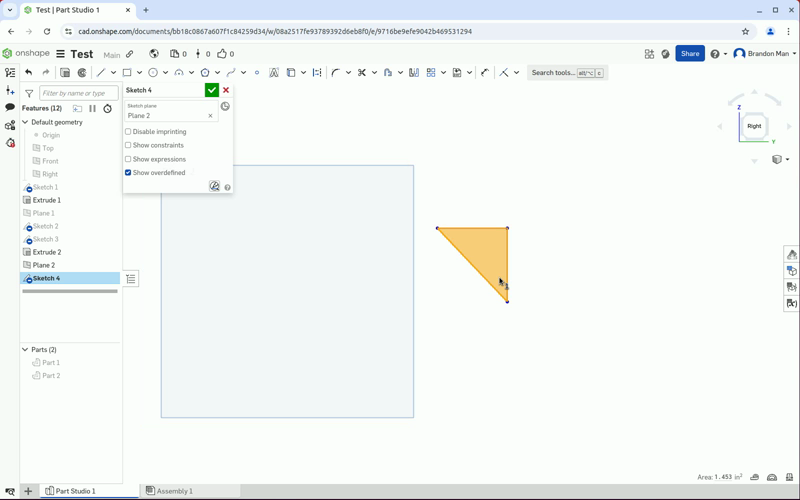
scroll(-6)
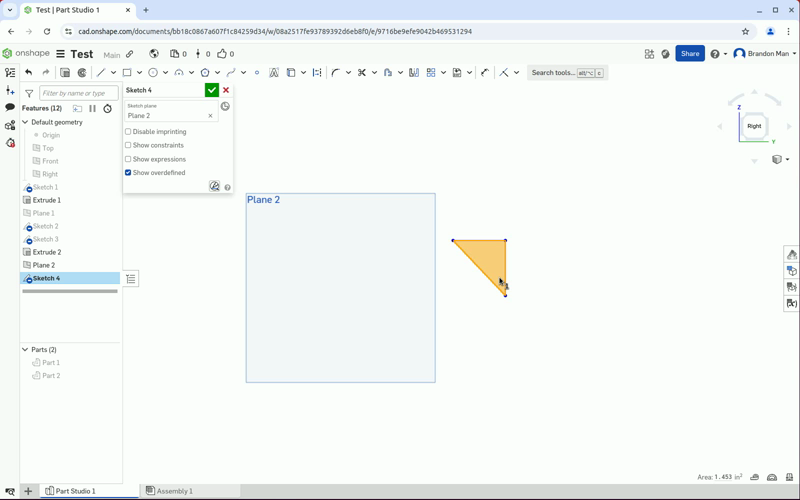
scroll(-6)
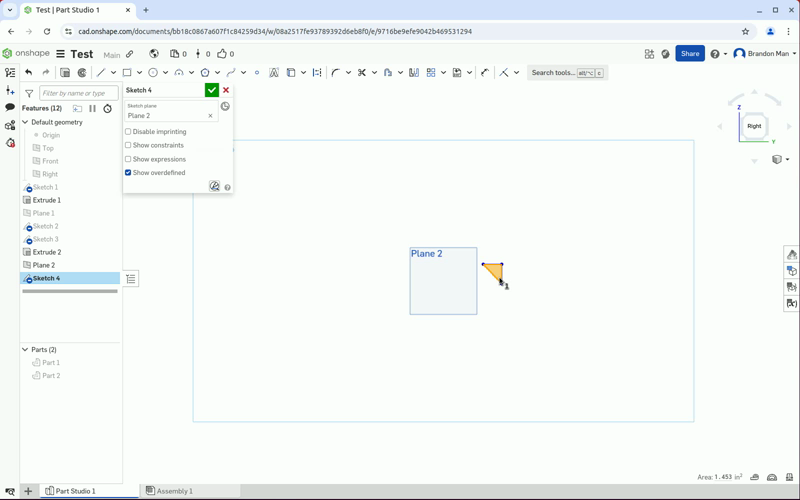
mouse_move(73, 352)
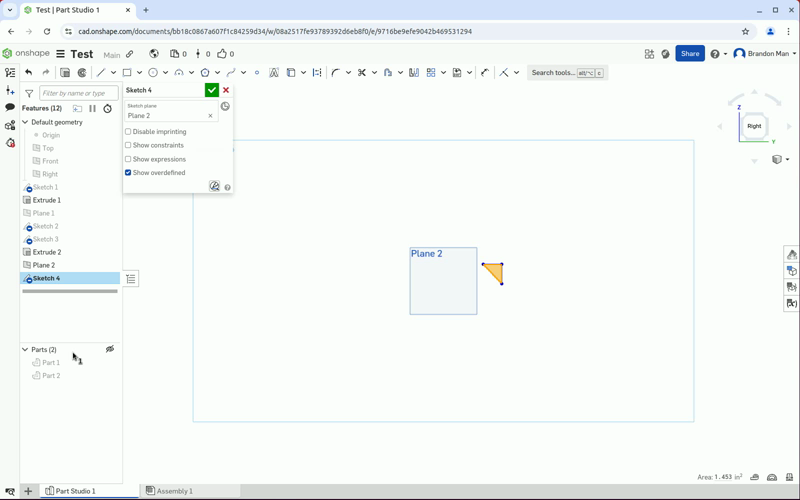
key(shift+y)
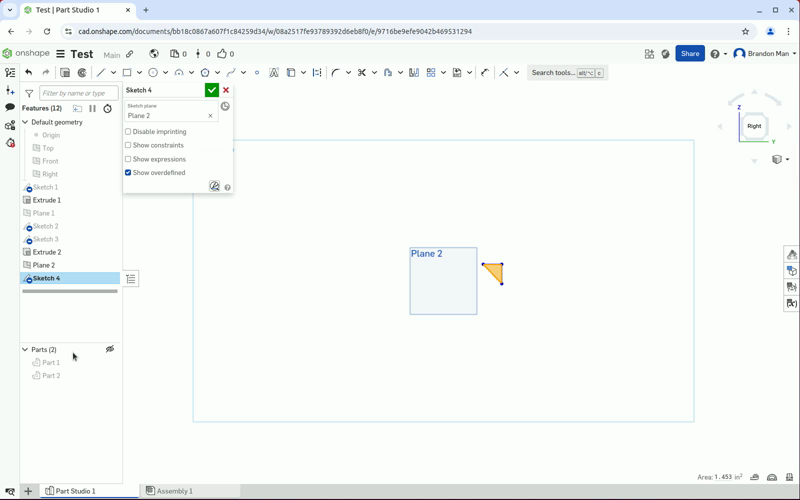
key(shift+e)
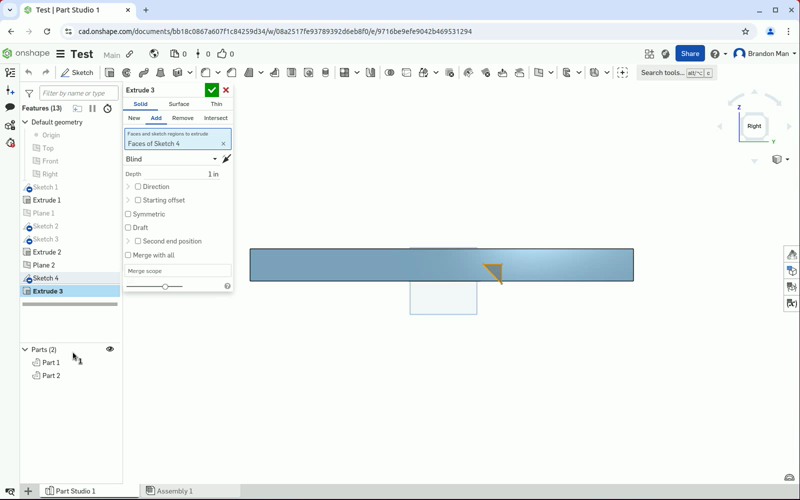
mouse_move(143, 106)
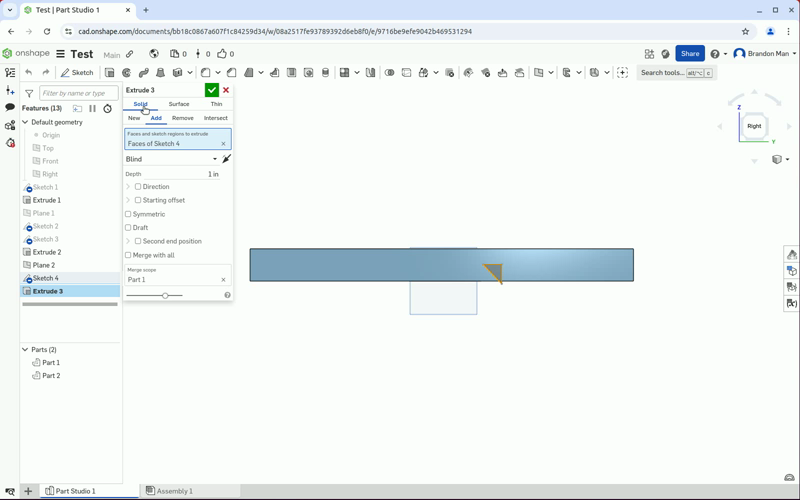
click(143, 106)
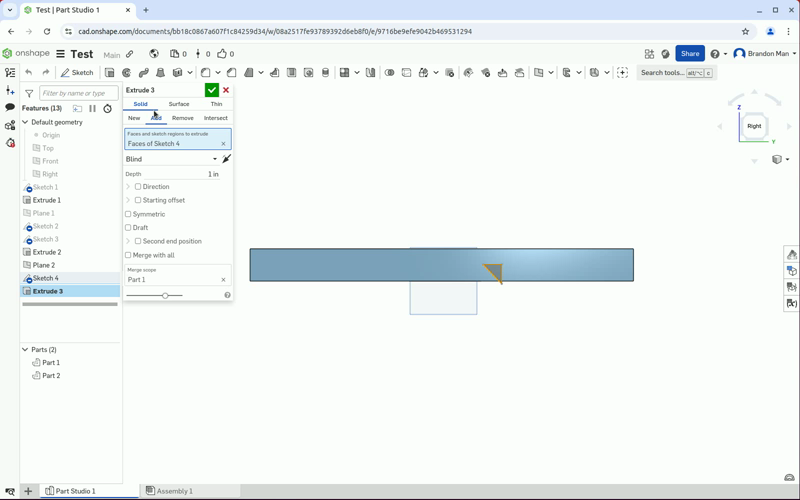
mouse_move(186, 120)
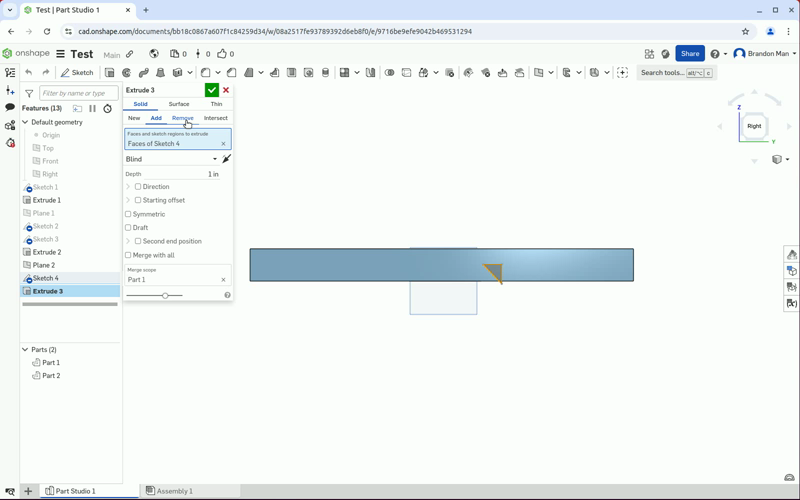
click(186, 120)
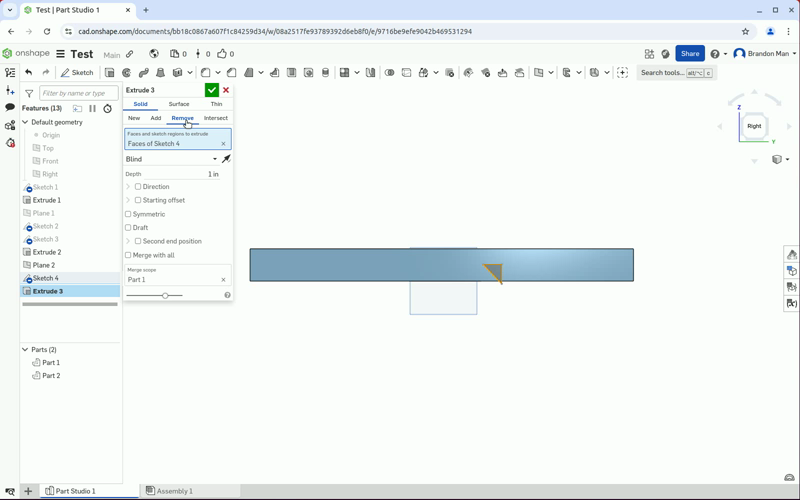
key(tab, 4)
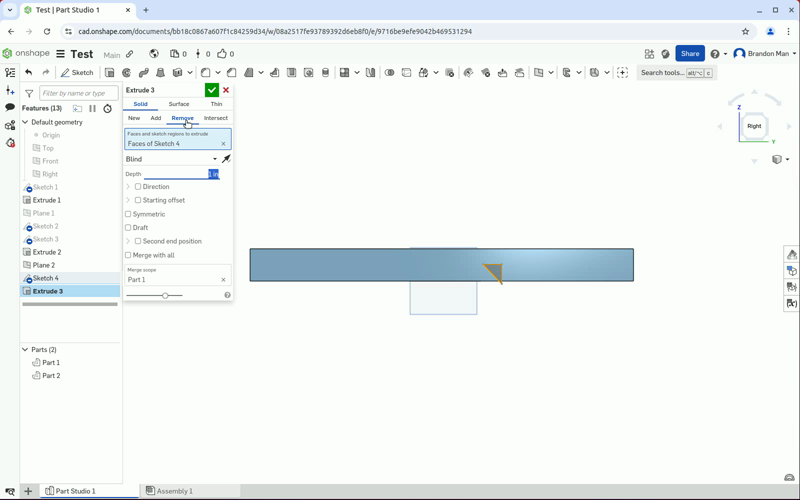
text(13.463)
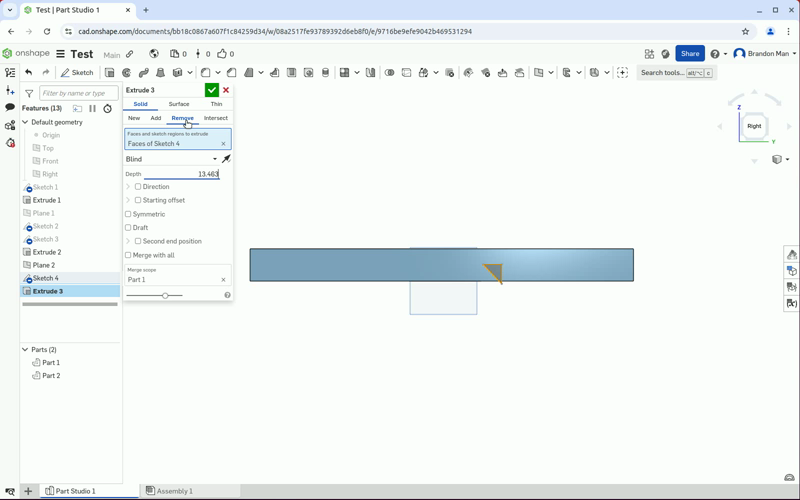
key(tab, 6)
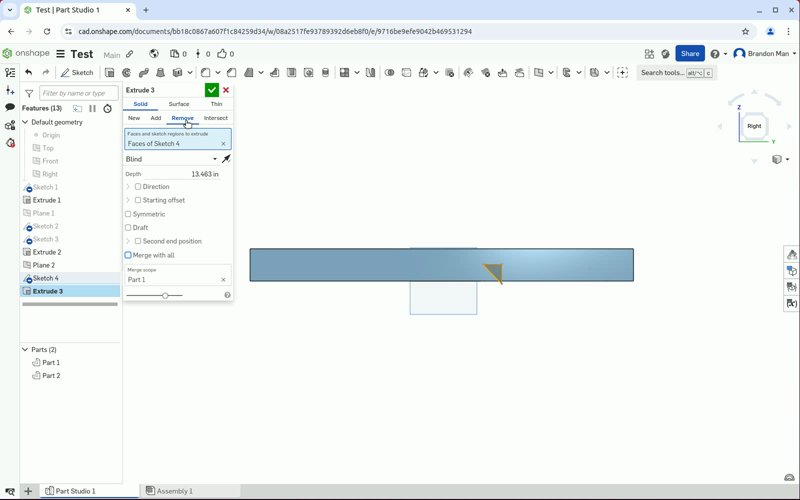
key(space)
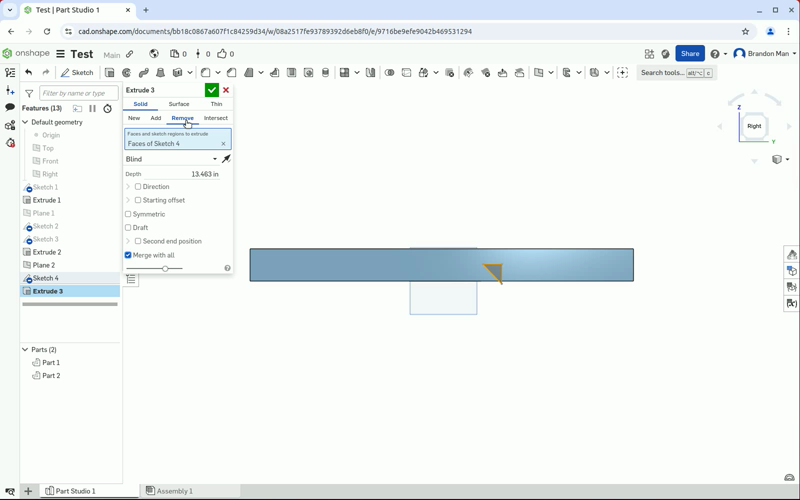
key(enter)
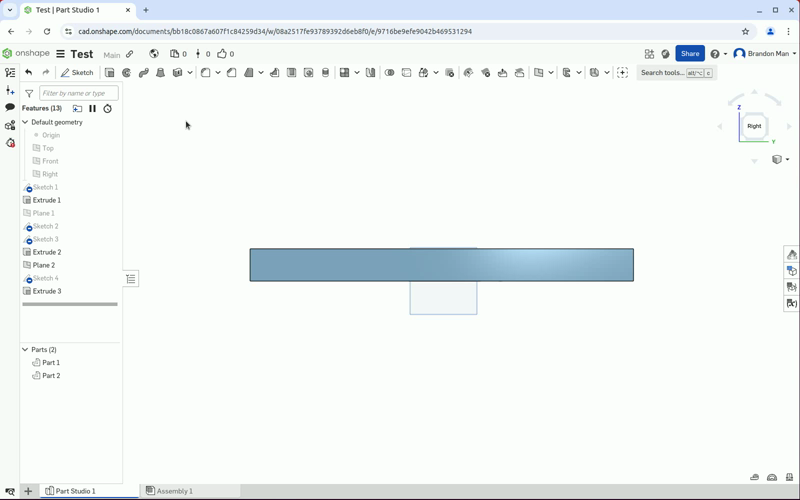
key(shift+h)
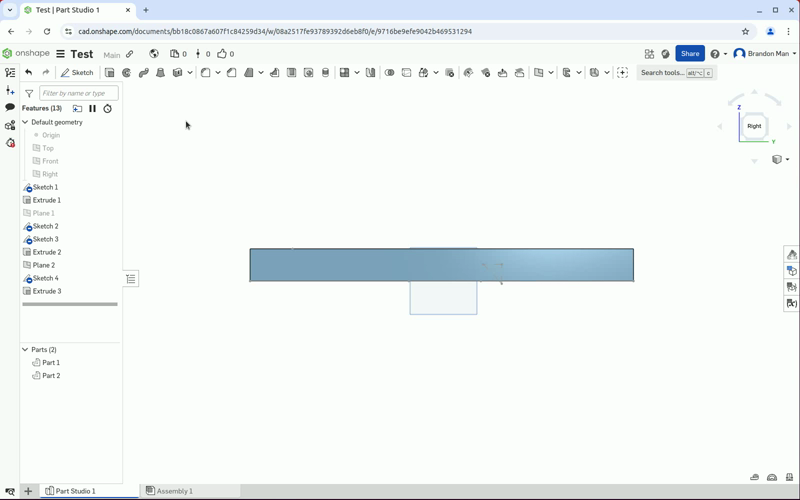
key(shift+h)
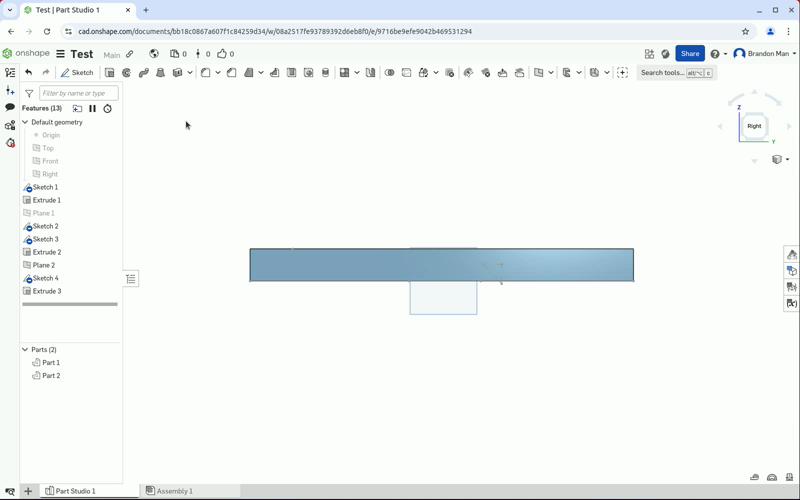
key(shift+7)
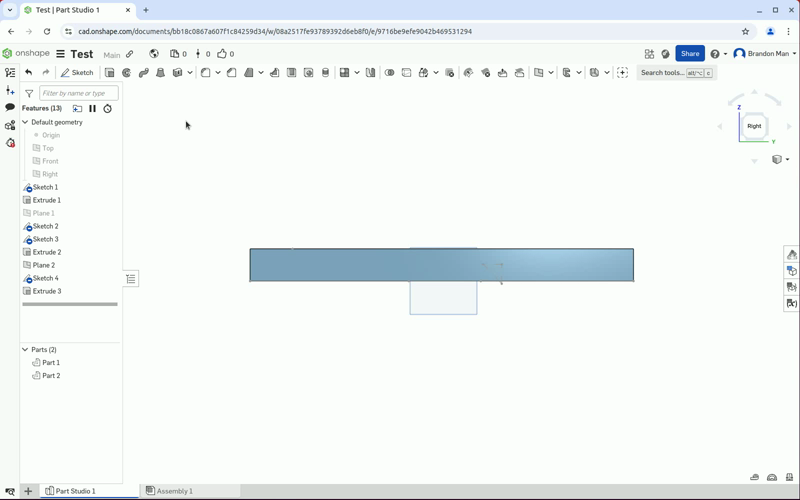
key(right, 2)
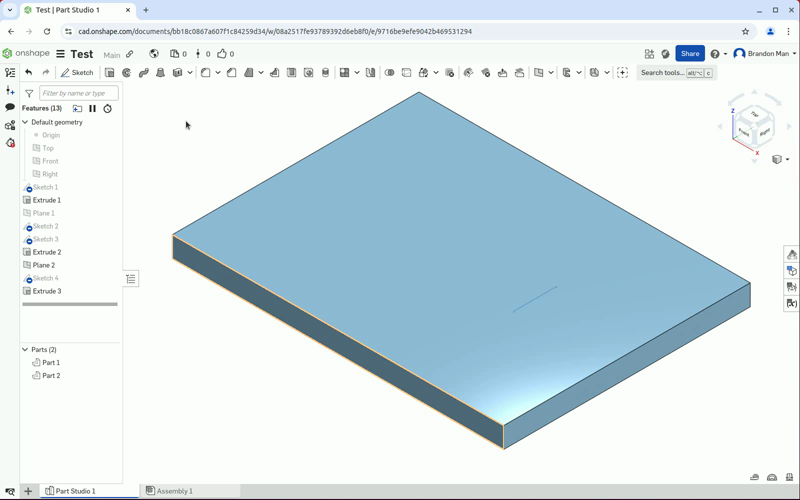
key(down, 2)
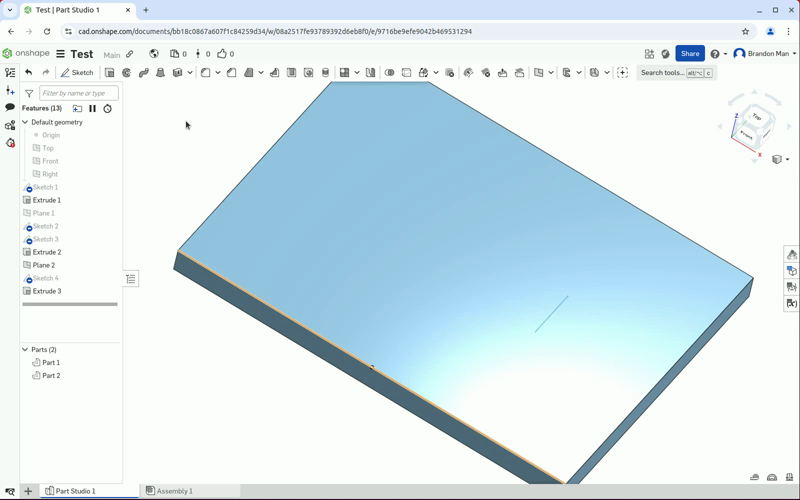
key(up, 2)
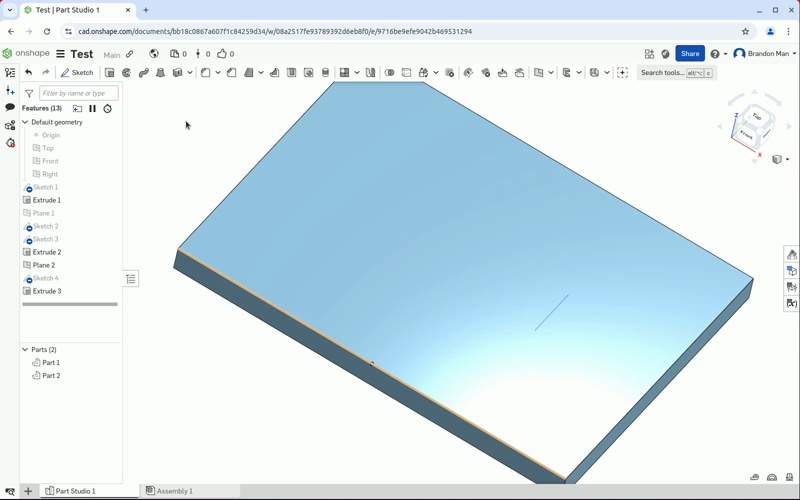
key(left, 2)
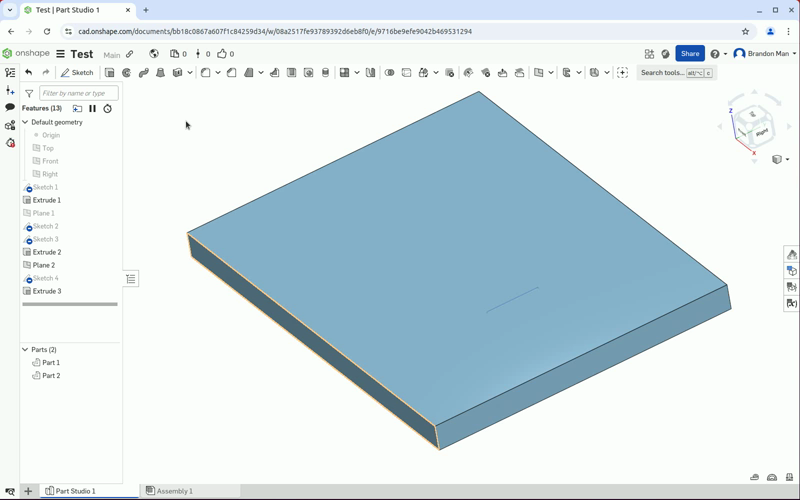
mouse_move(73, 189)
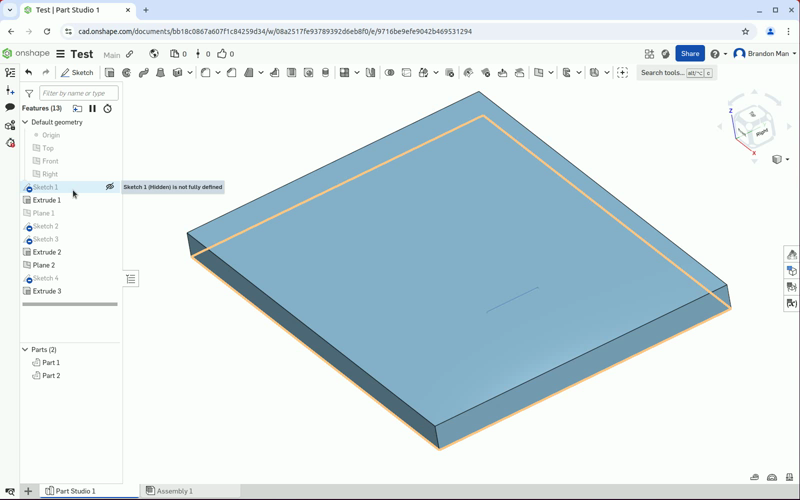
click(73, 189)